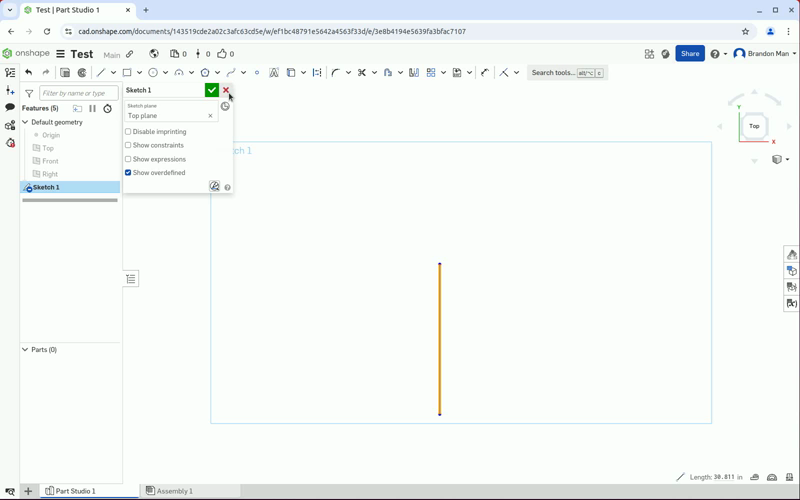
key(shift+h)
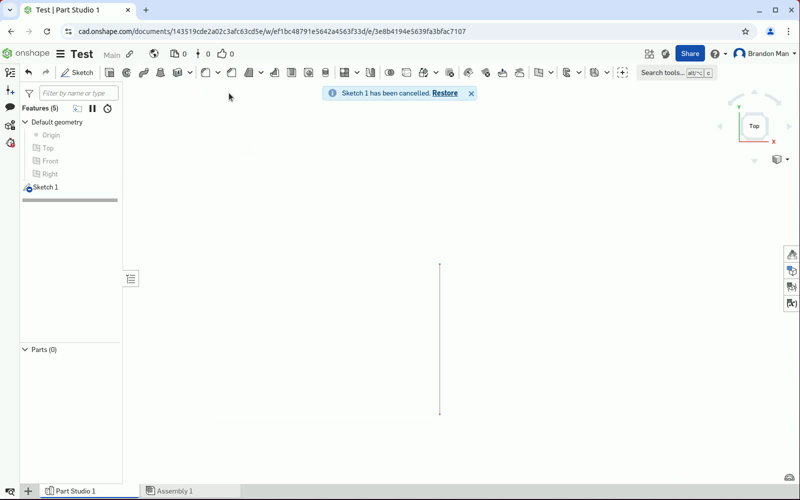
key(shift+s)
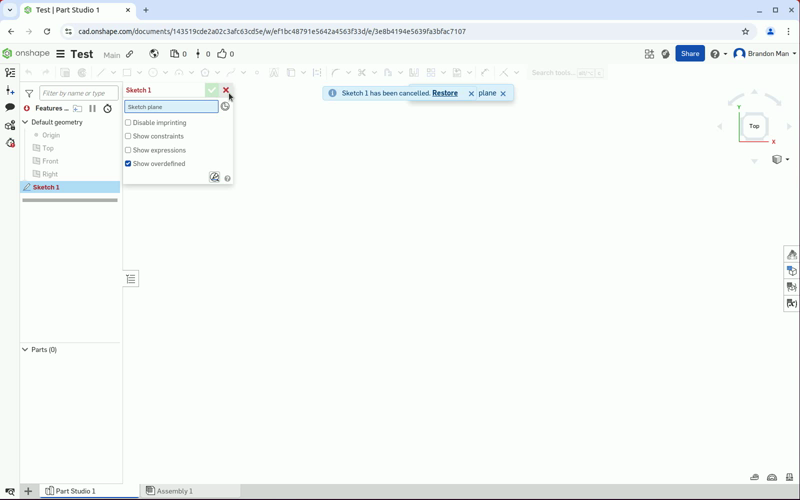
mouse_move(73, 150)
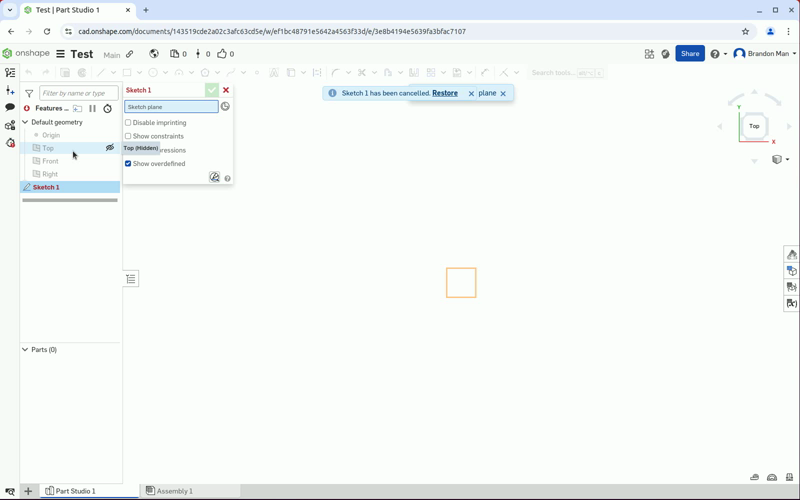
click(73, 150)
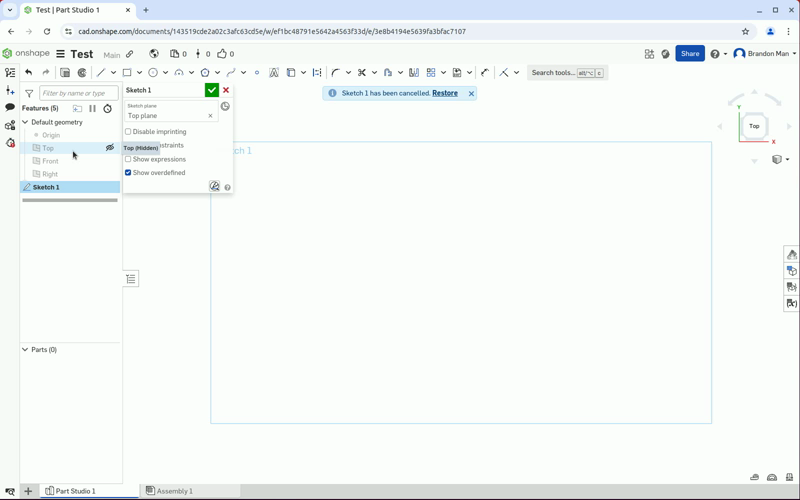
mouse_move(73, 352)
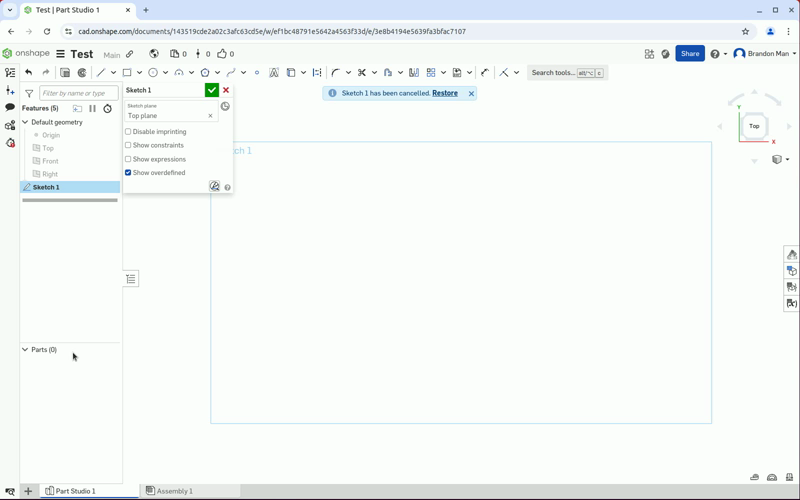
key(y)
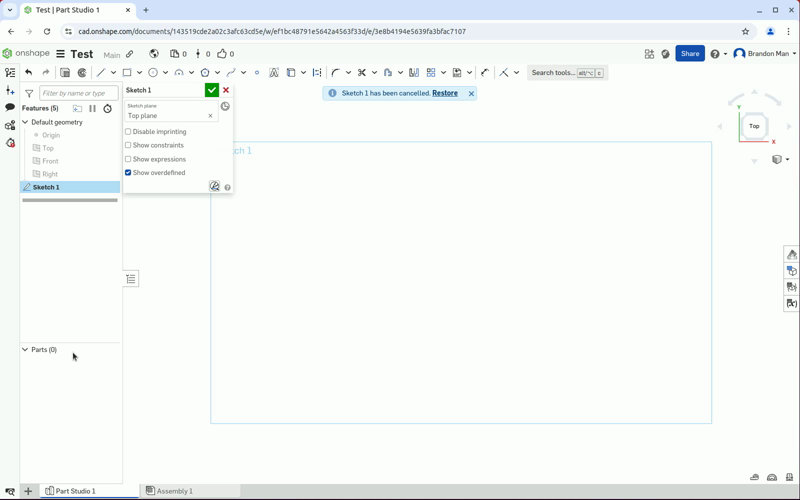
key(l)
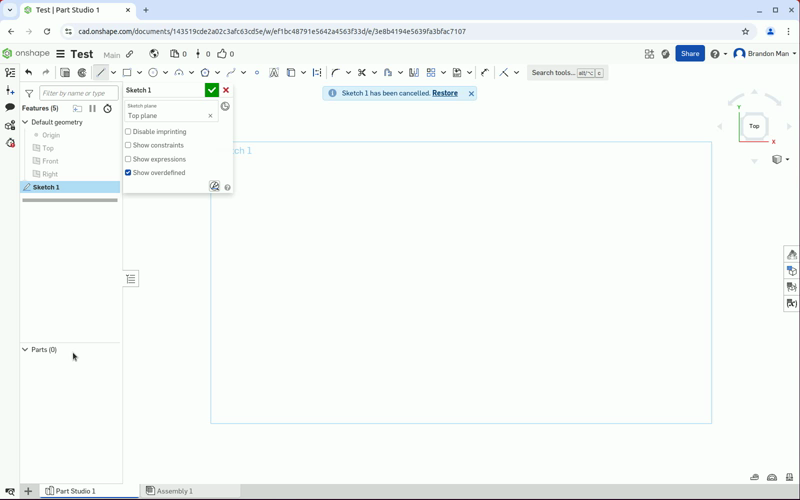
key_down(shift)
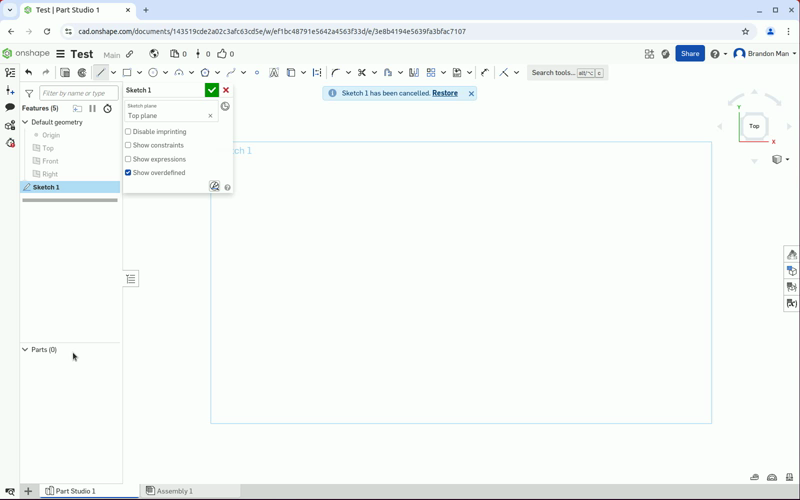
mouse_move(348, 373)
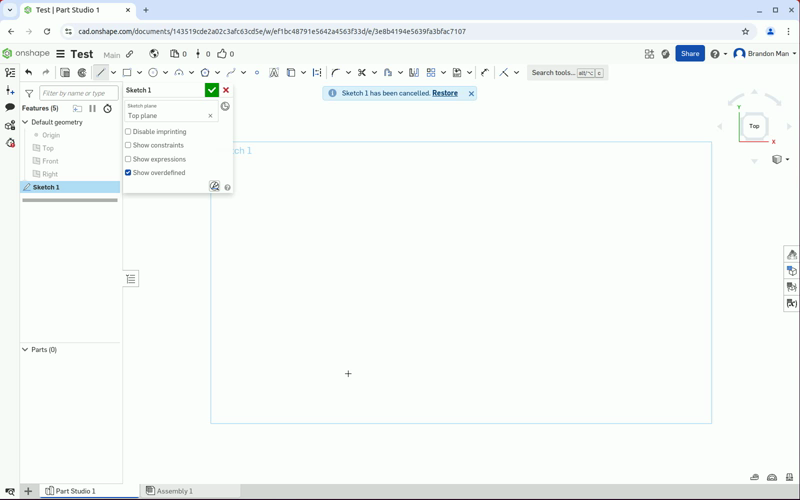
click(348, 373)
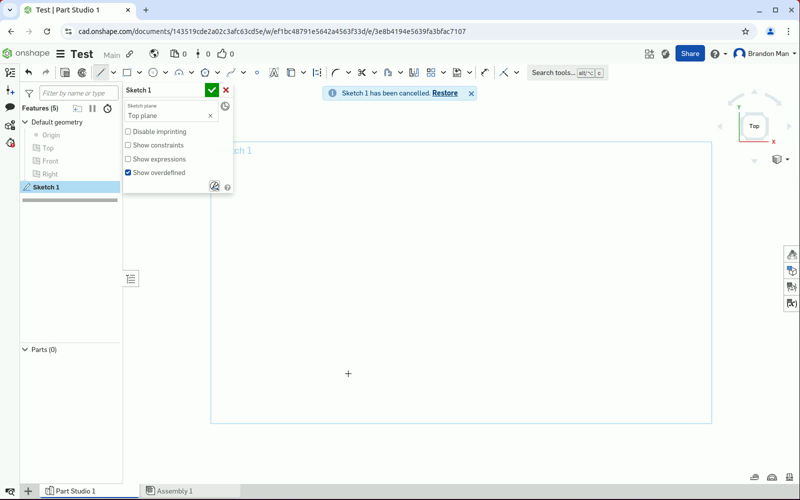
key_up(shift)
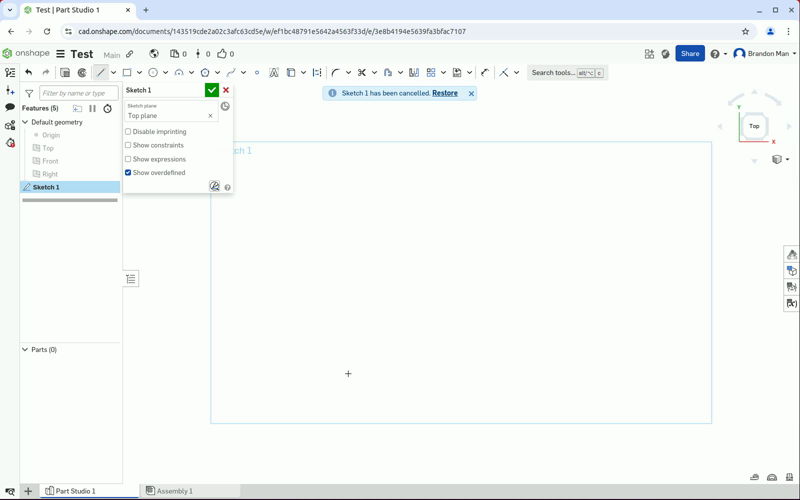
key_down(shift)
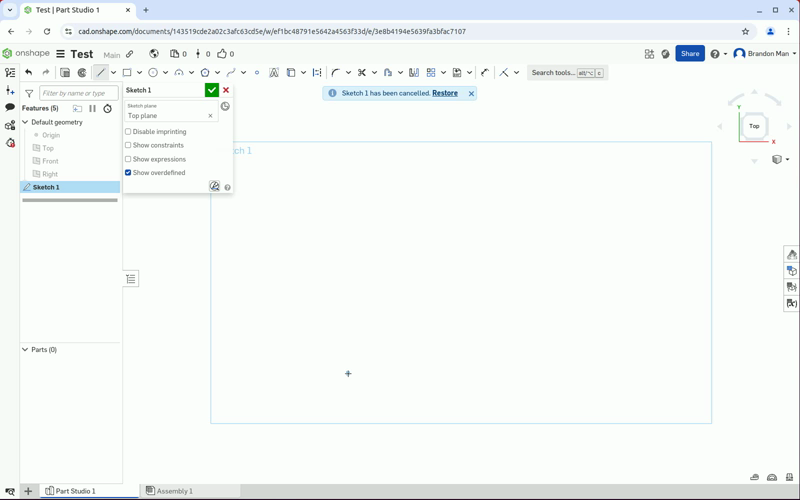
mouse_move(572, 373)
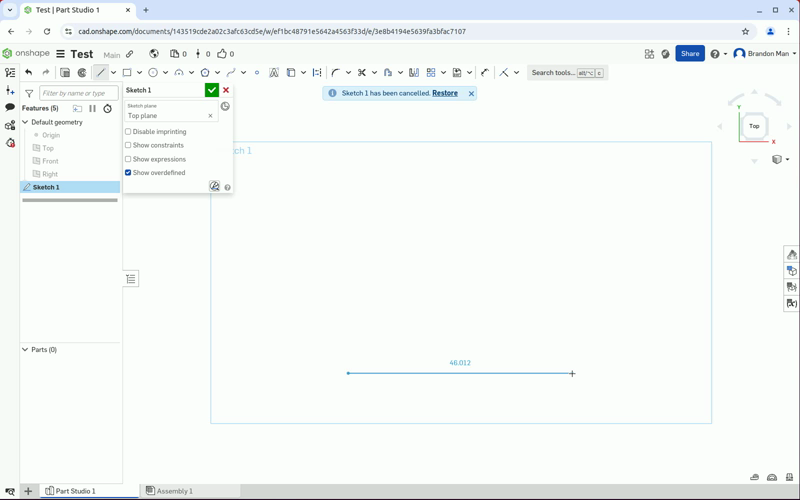
click(572, 373)
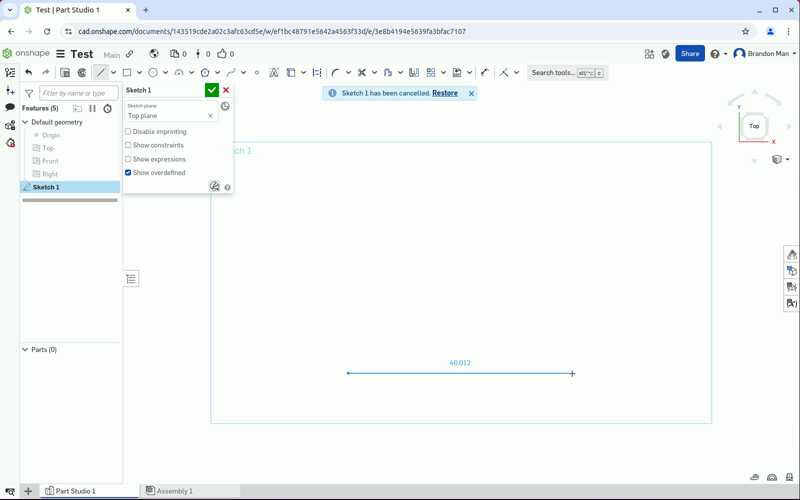
key_up(shift)
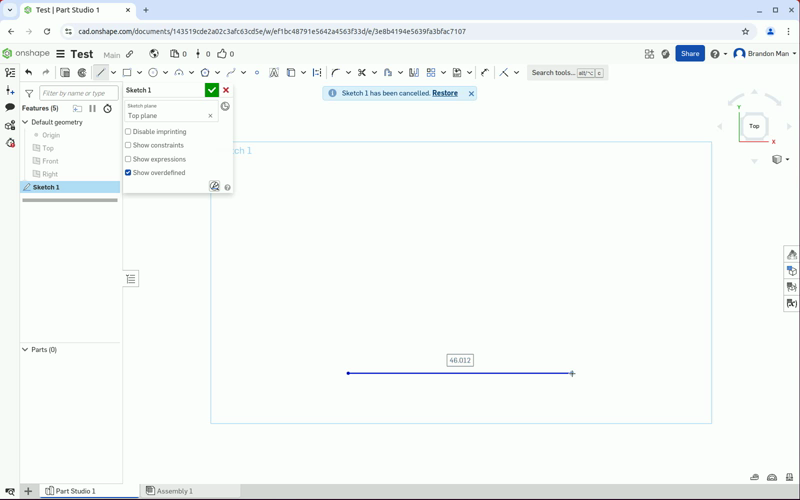
key_down(shift)
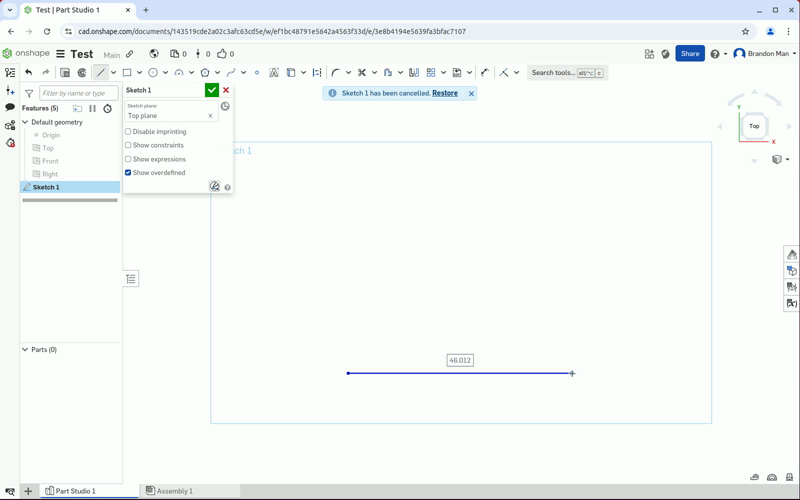
mouse_move(572, 194)
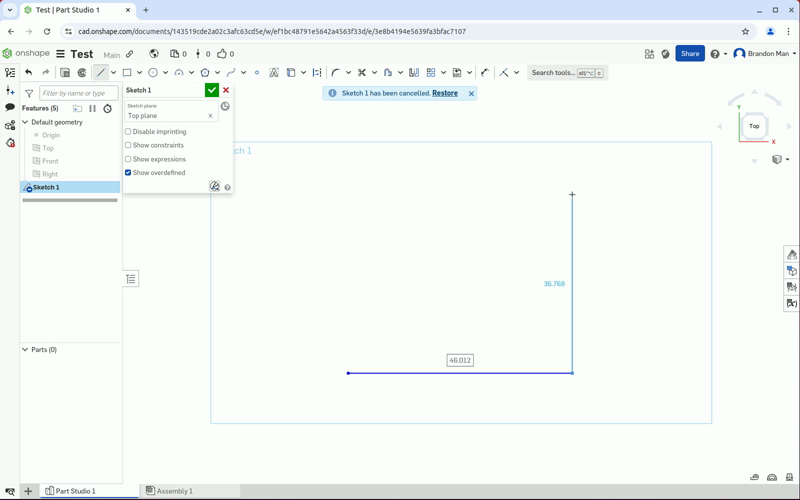
click(572, 194)
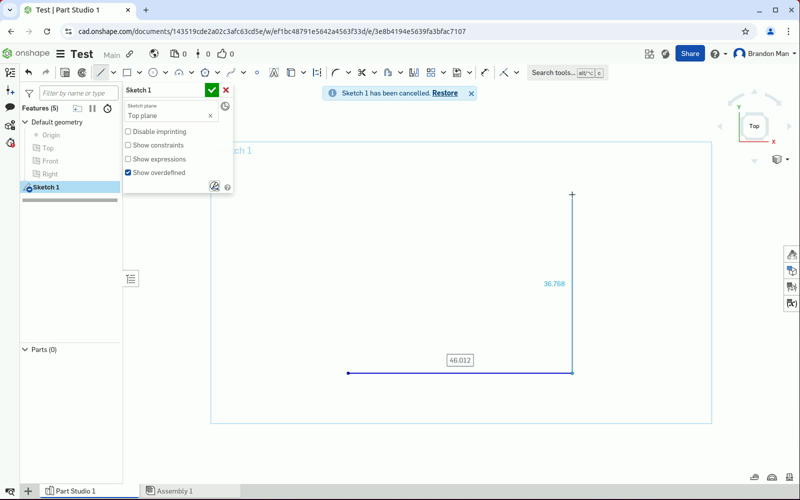
key_up(shift)
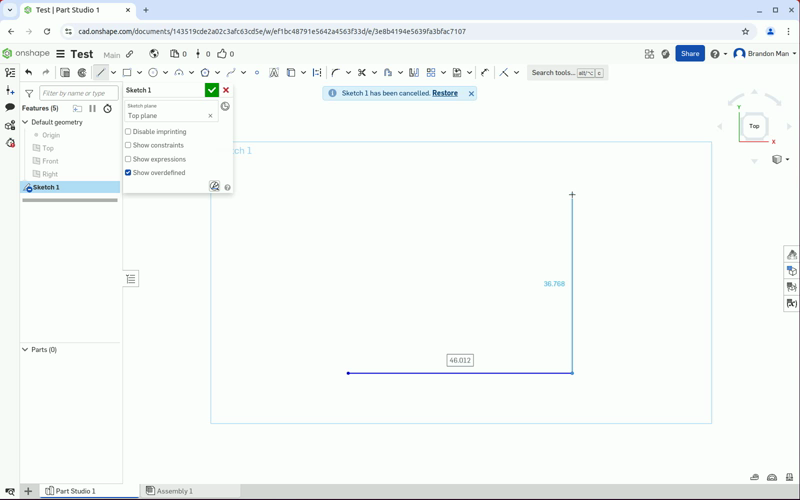
key_down(shift)
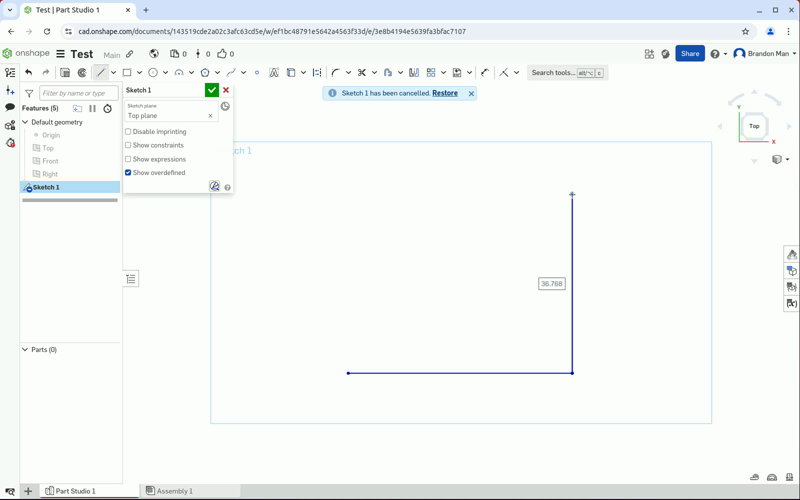
mouse_move(348, 194)
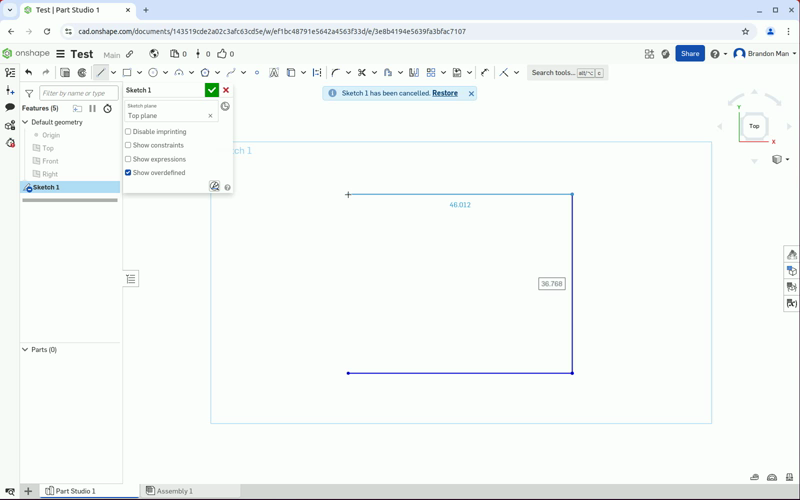
click(348, 194)
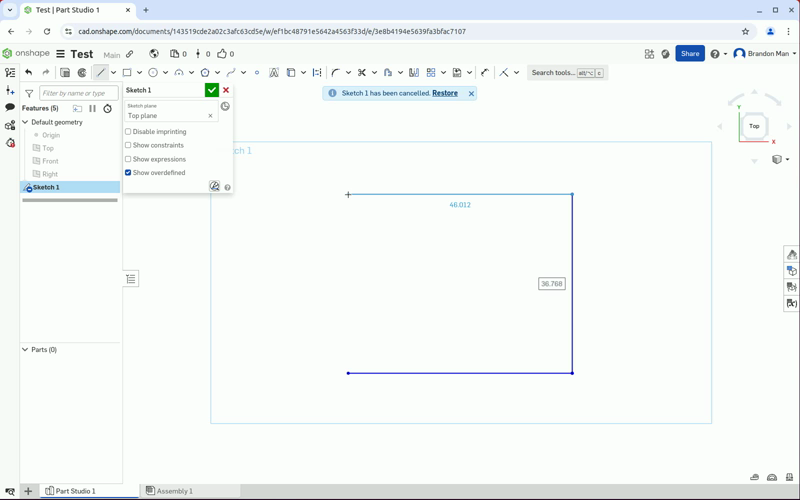
key_up(shift)
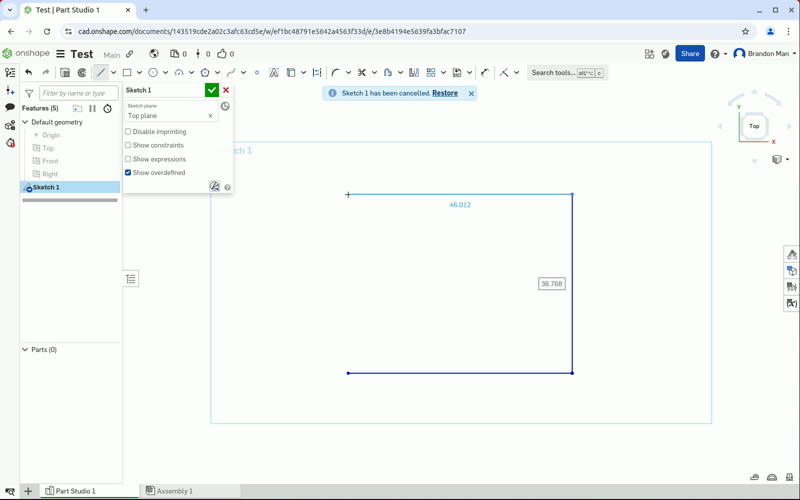
key_down(shift)
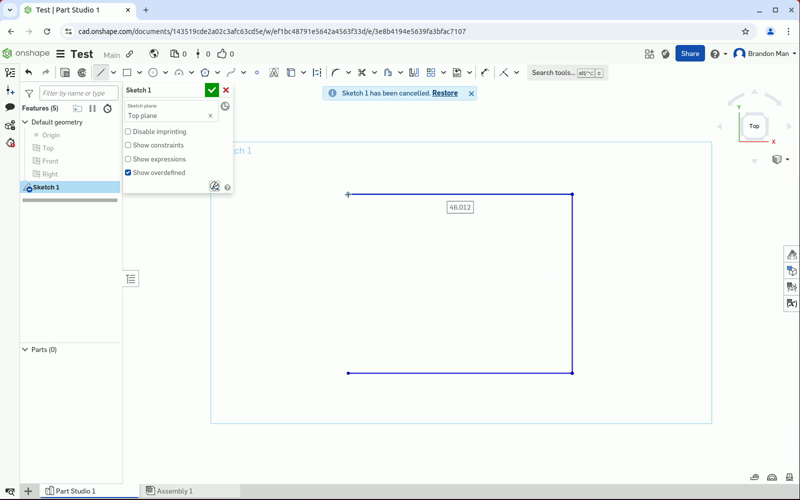
mouse_move(348, 373)
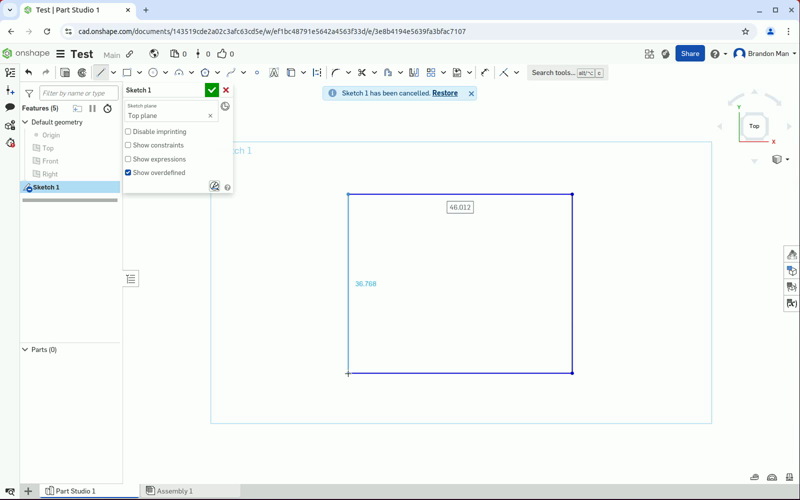
key_up(shift)
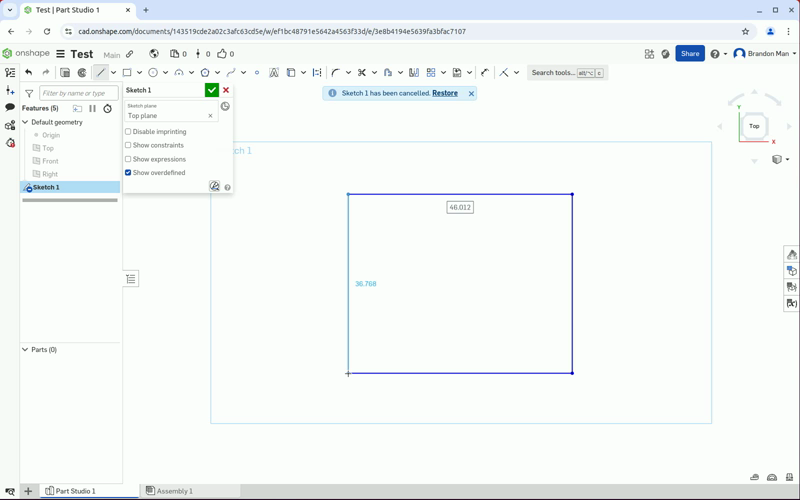
click(348, 373)
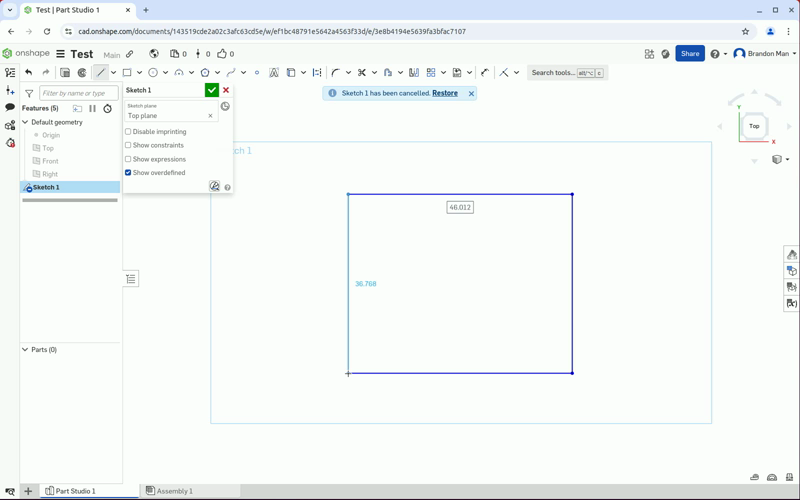
key(esc)
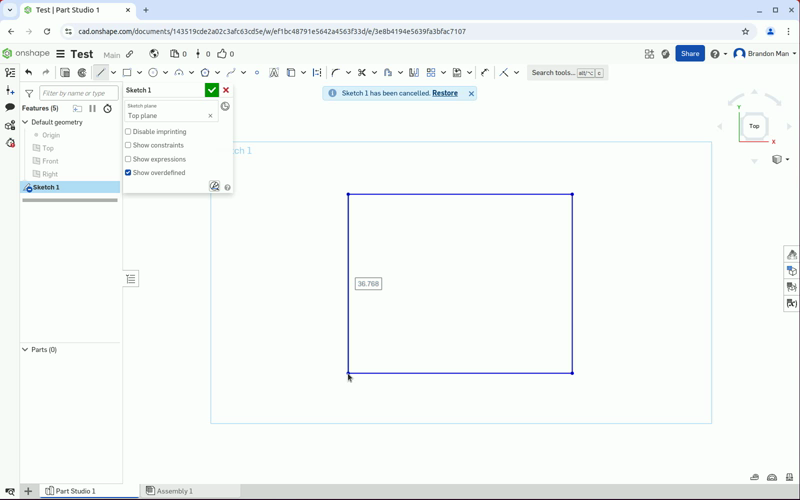
mouse_move(460, 276)
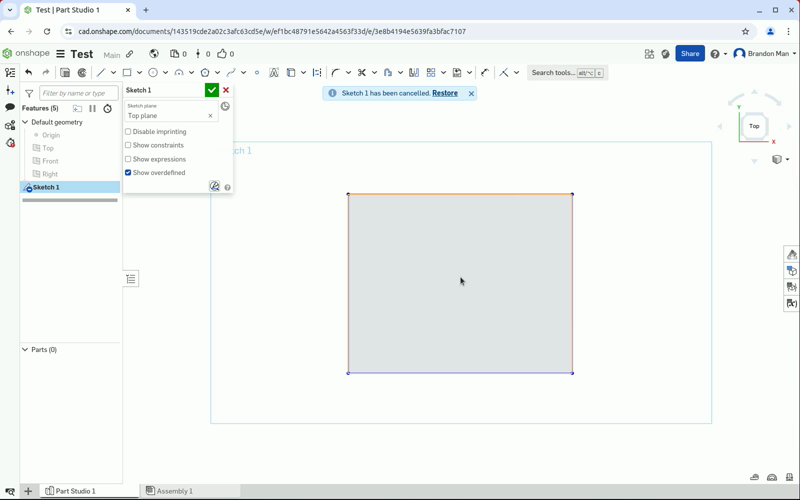
click(460, 276)
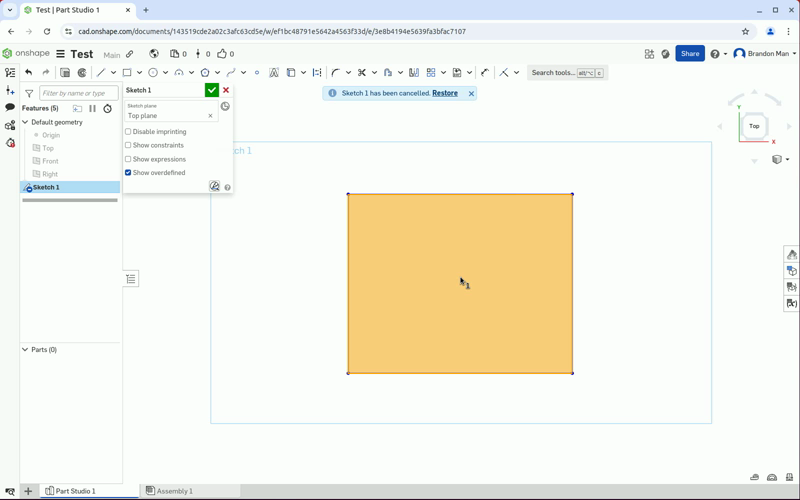
mouse_move(73, 352)
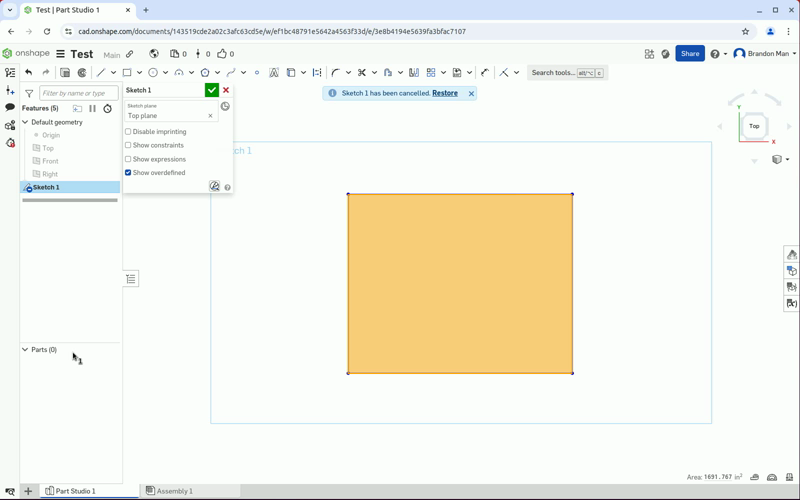
key(shift+y)
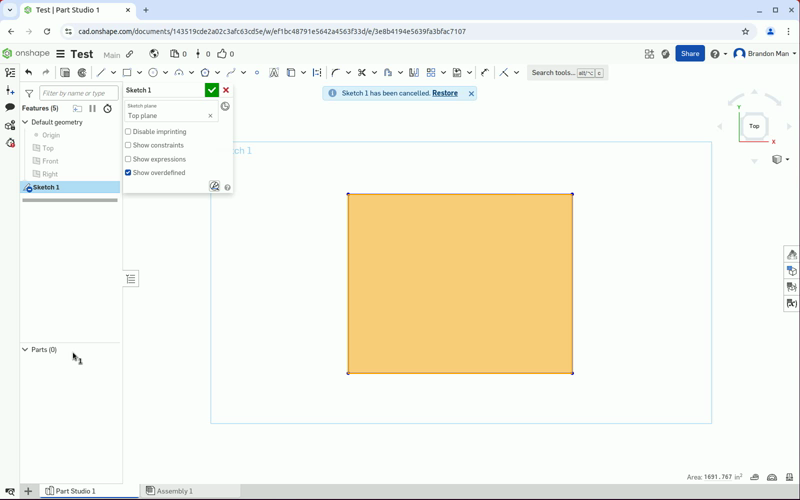
key(shift+e)
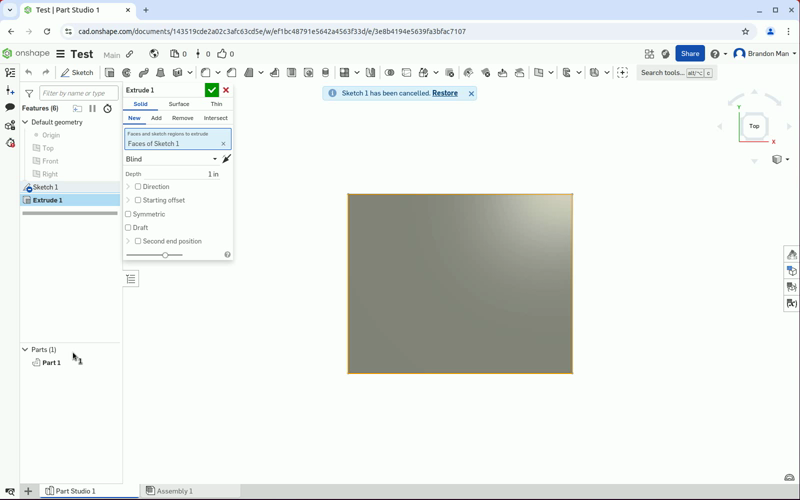
mouse_move(143, 106)
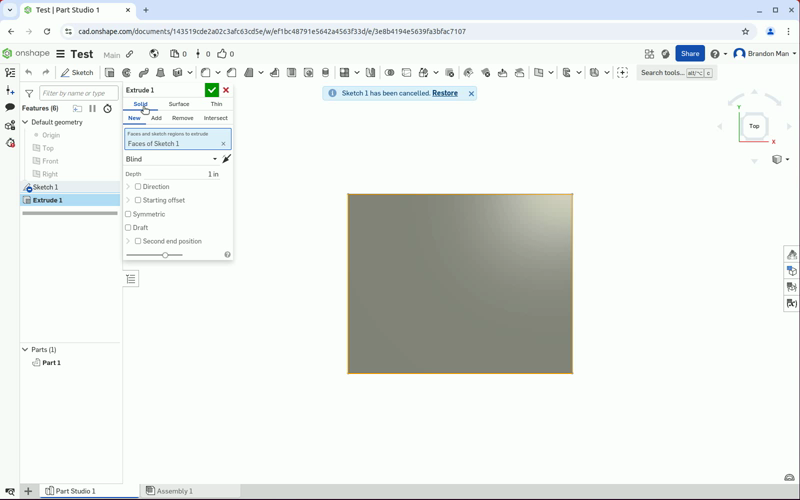
click(143, 106)
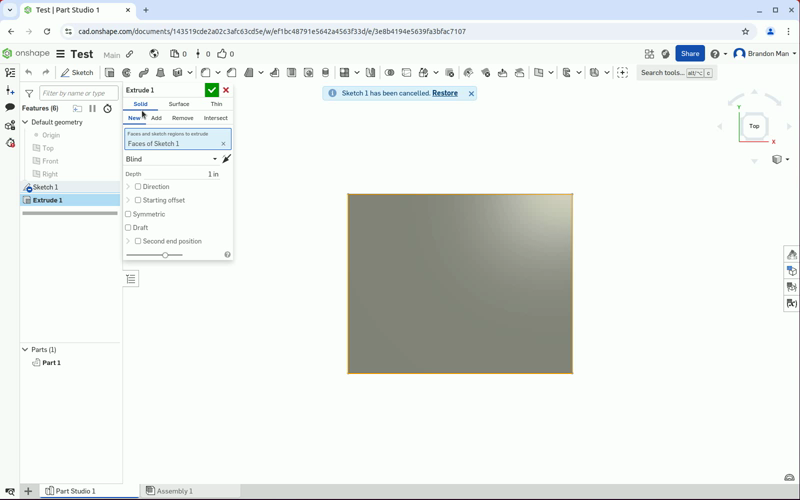
mouse_move(137, 120)
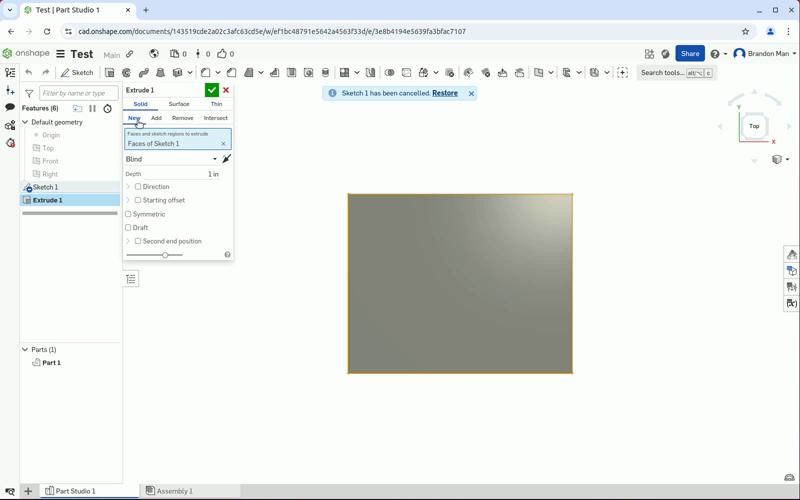
click(137, 120)
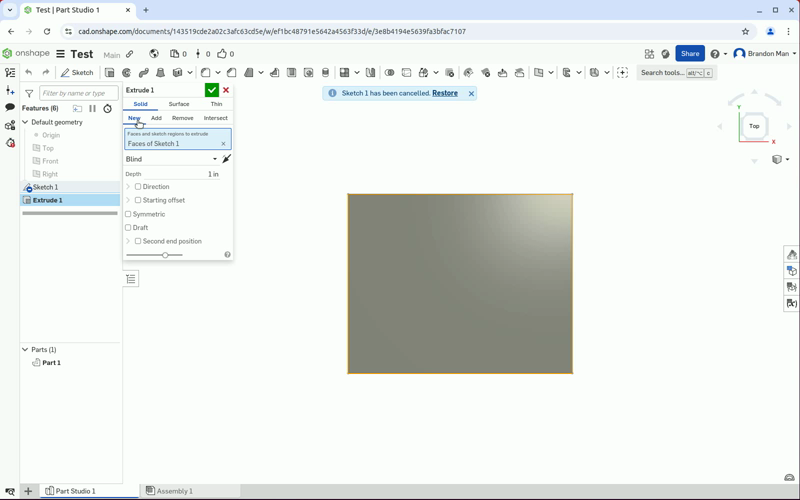
key(tab, 4)
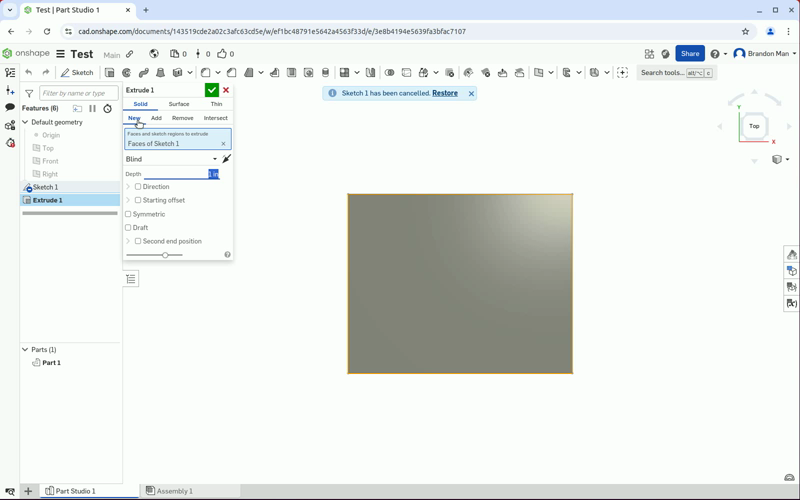
text(5.296)
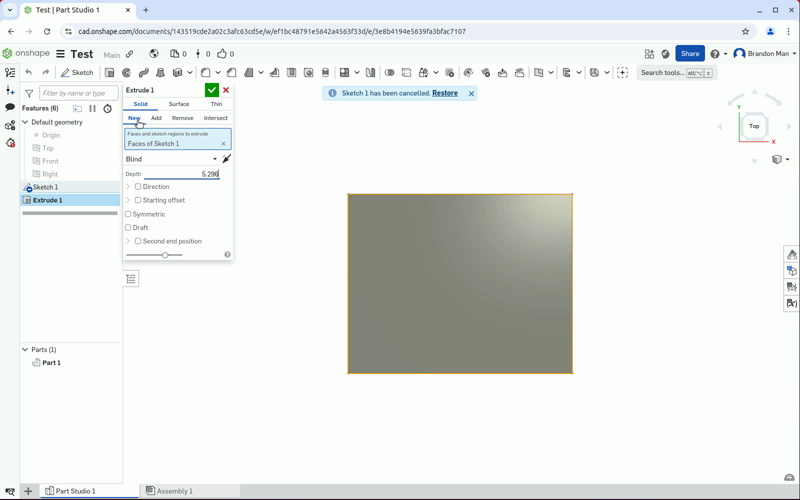
key(enter)
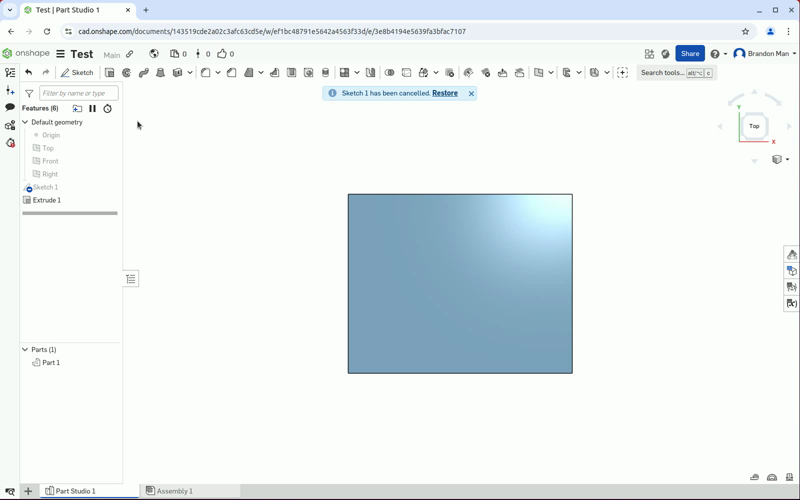
key(shift+h)
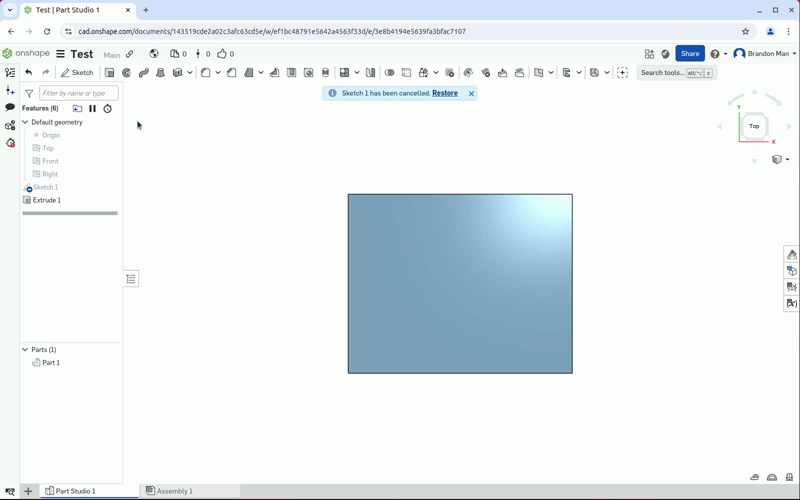
key(shift+h)
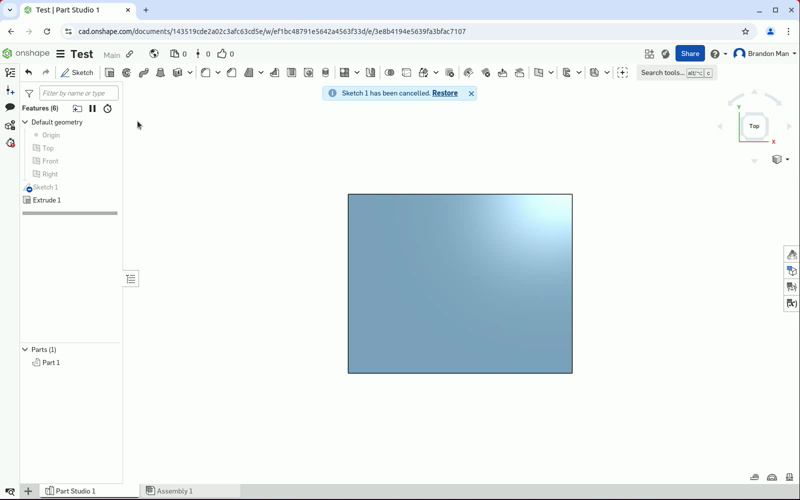
mouse_move(73, 189)
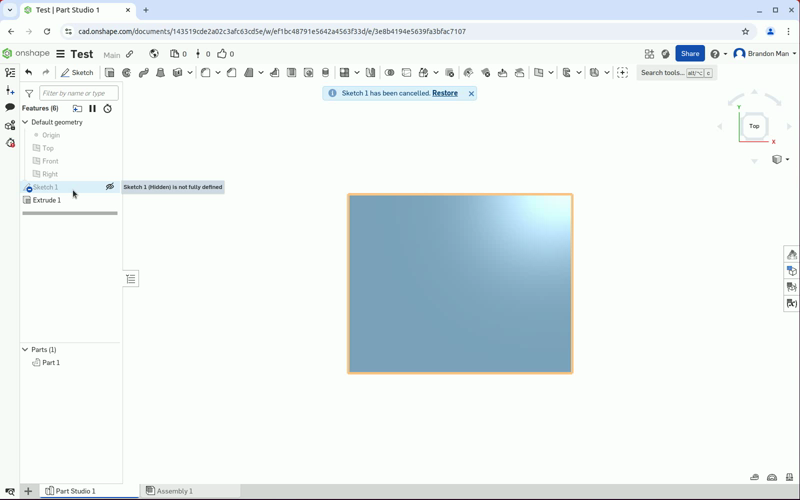
click(73, 189)
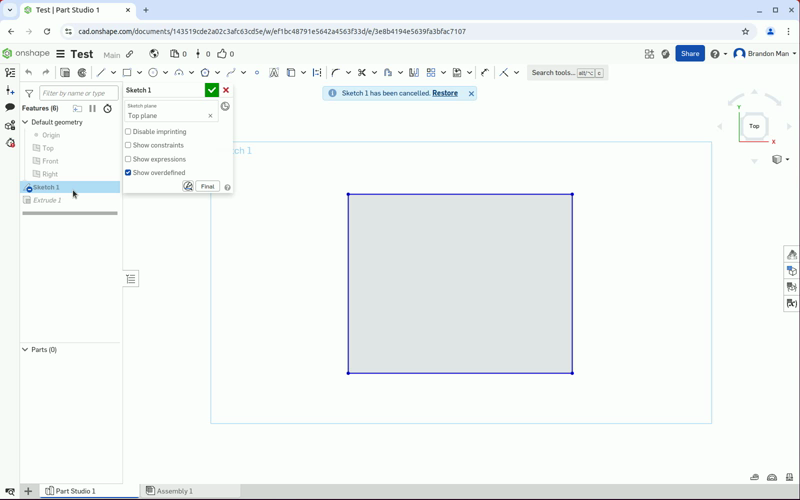
mouse_move(229, 92)
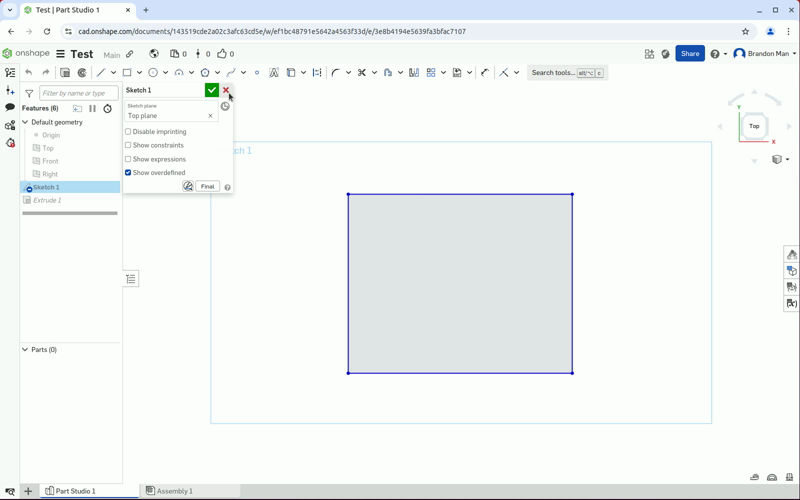
click(229, 92)
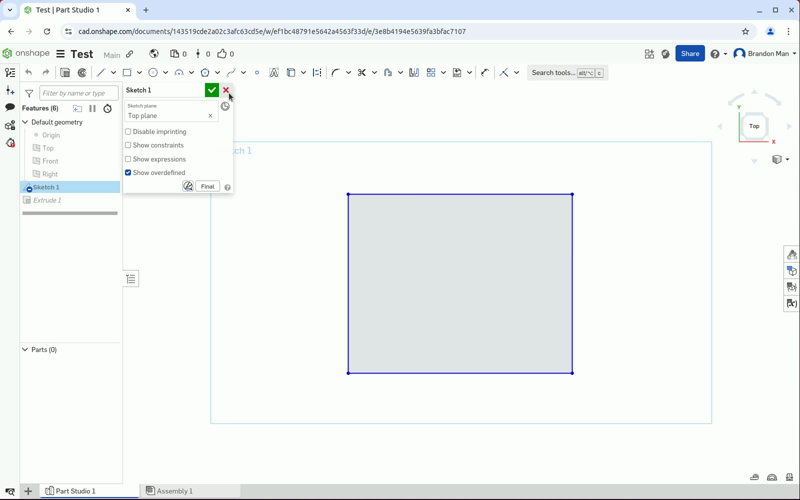
key(shift+s)
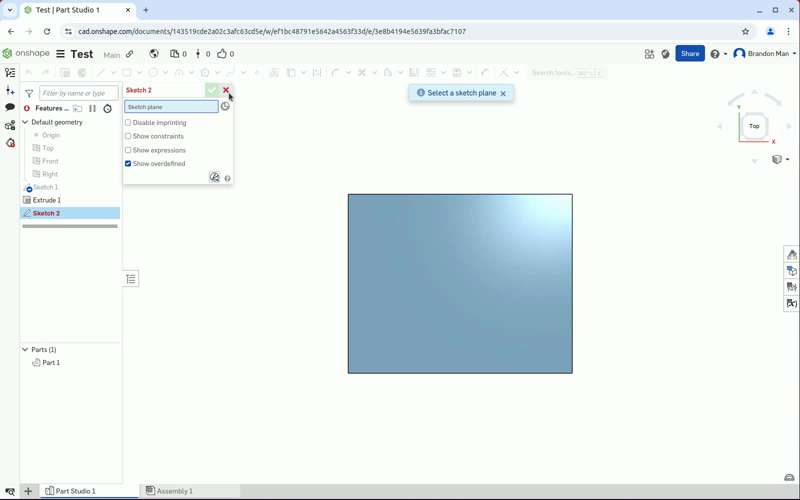
mouse_move(73, 150)
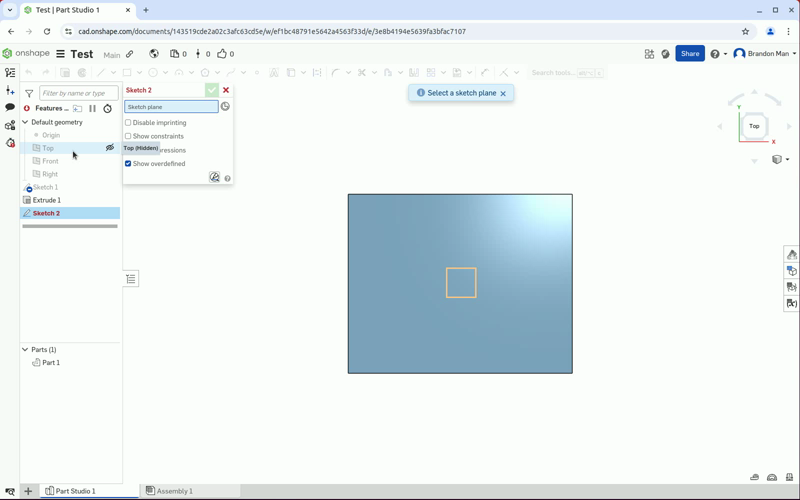
click(73, 150)
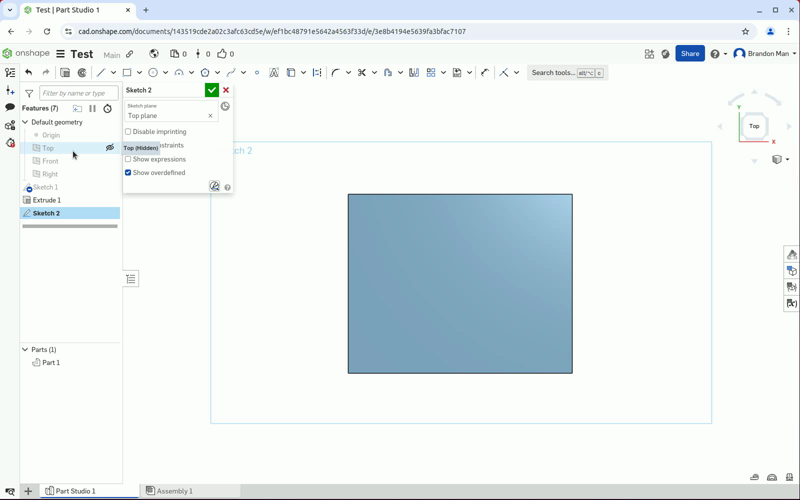
mouse_move(73, 352)
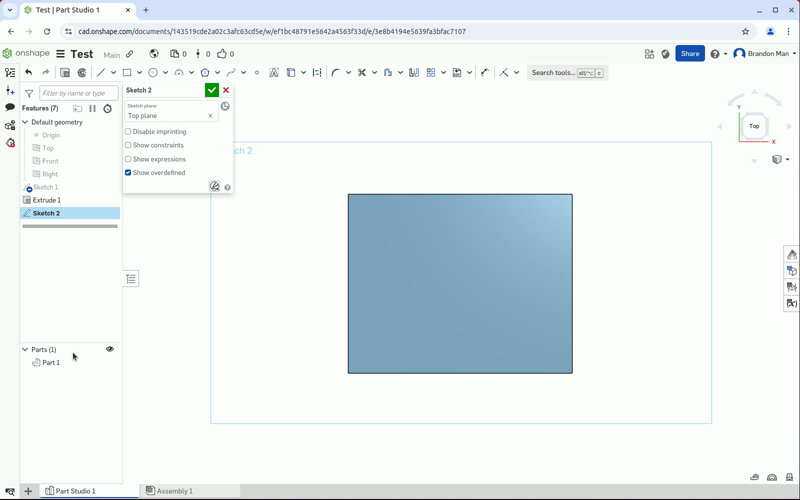
key(y)
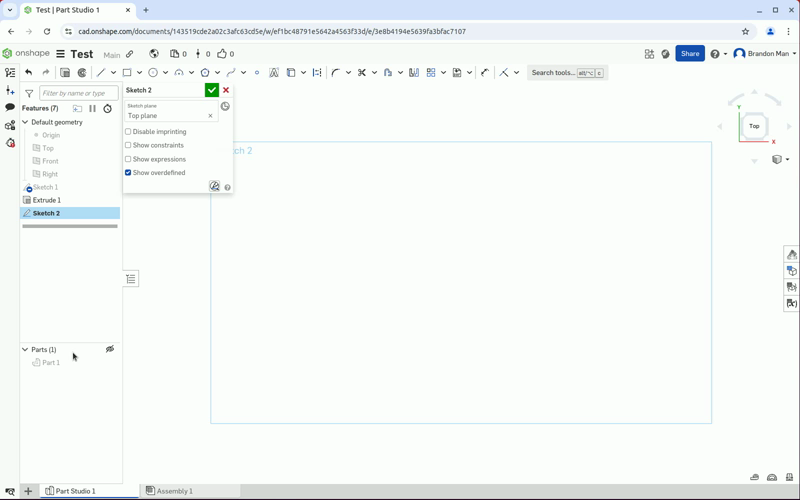
key(l)
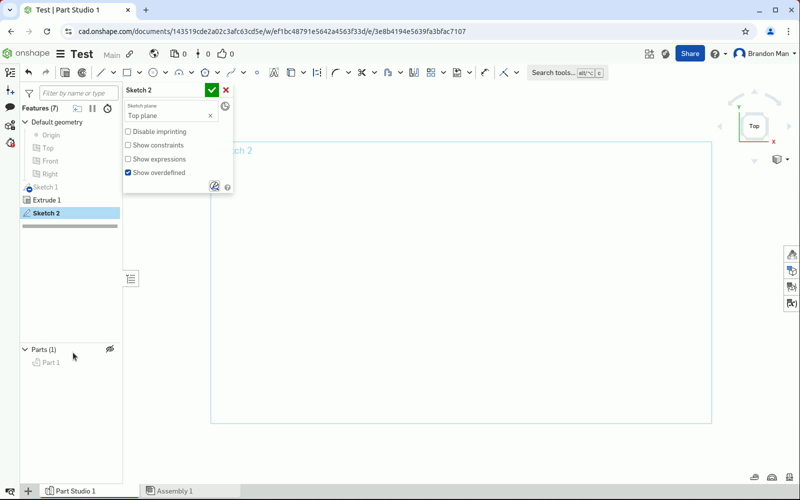
key_down(shift)
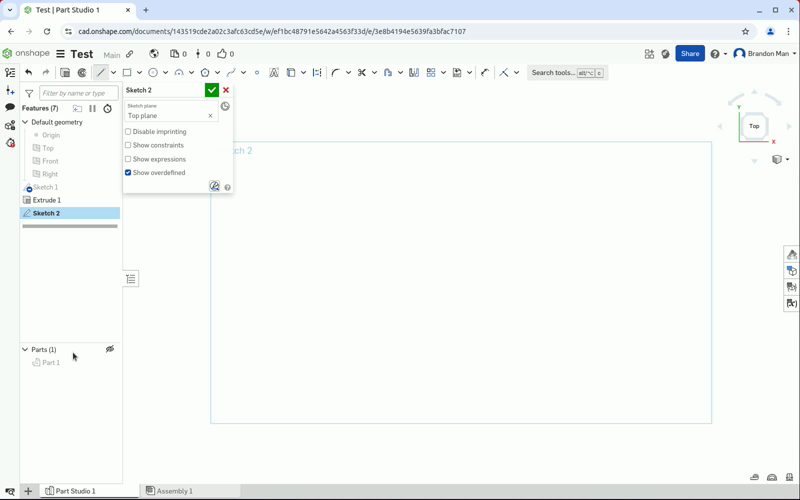
mouse_move(379, 340)
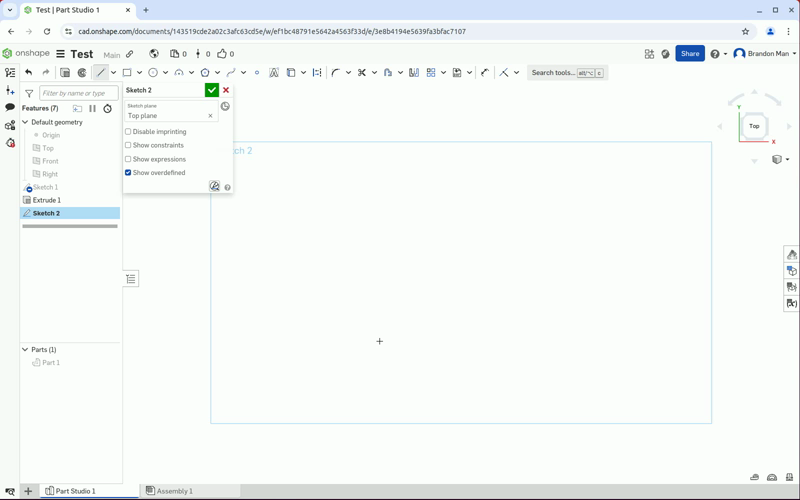
click(379, 340)
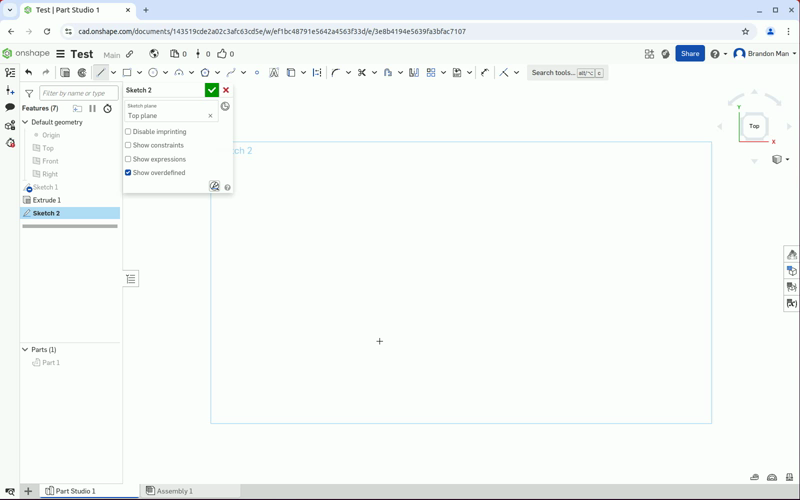
key_up(shift)
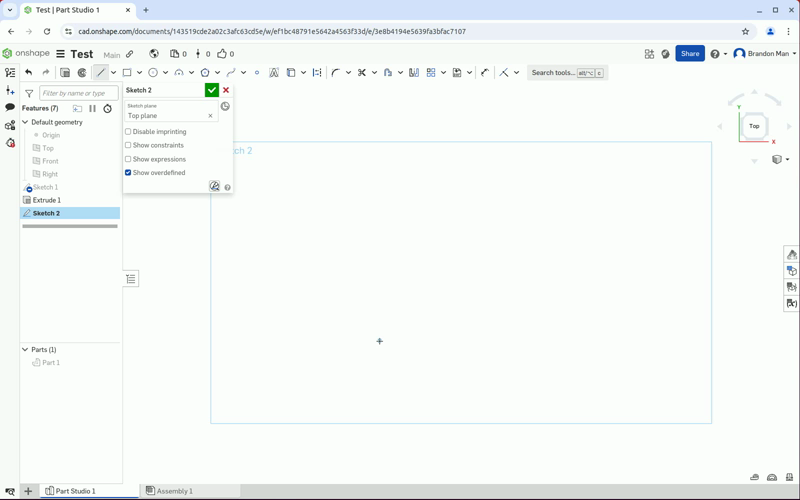
key_down(shift)
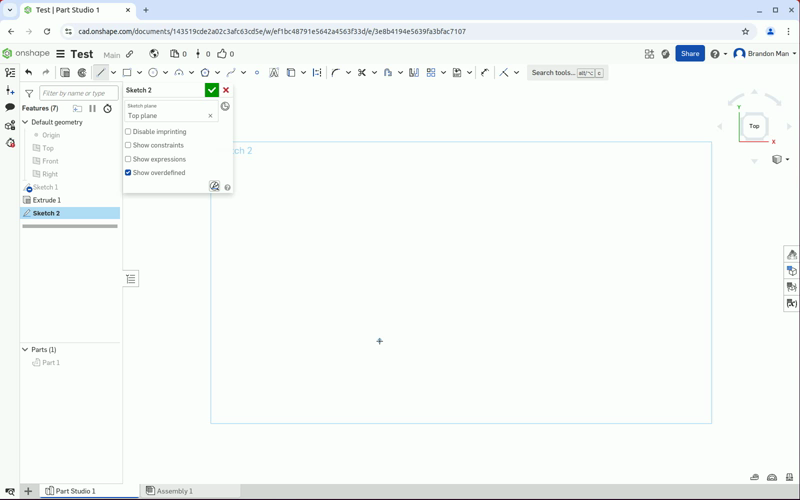
mouse_move(534, 340)
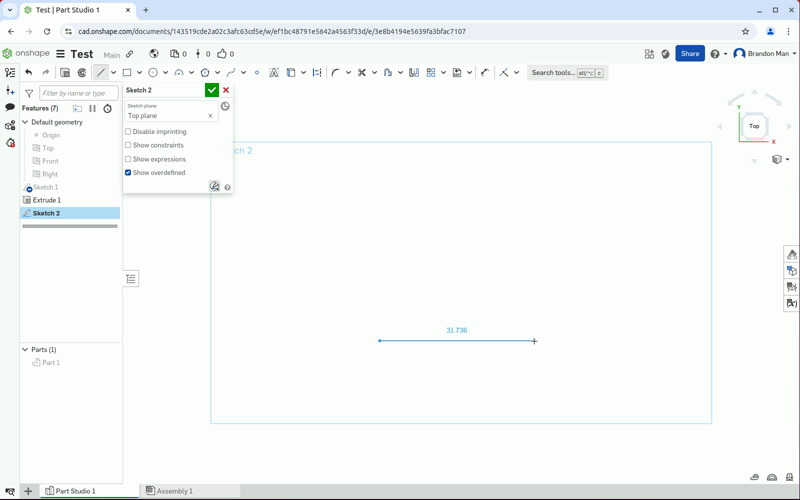
click(534, 340)
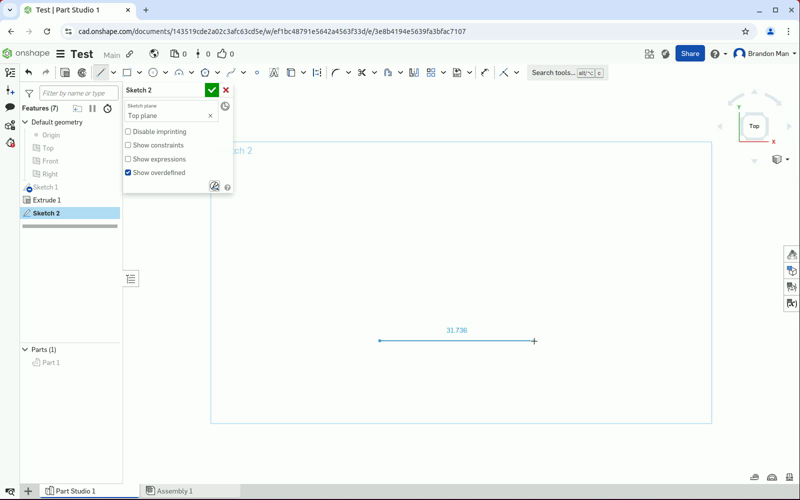
key_up(shift)
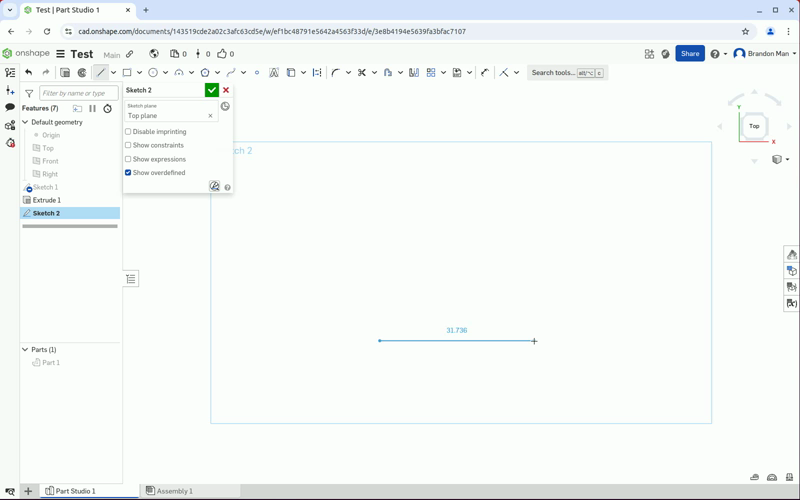
key_down(shift)
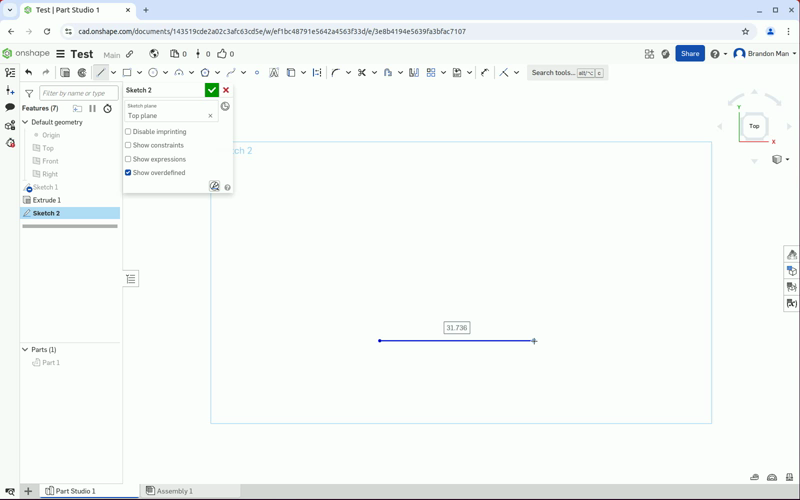
mouse_move(564, 340)
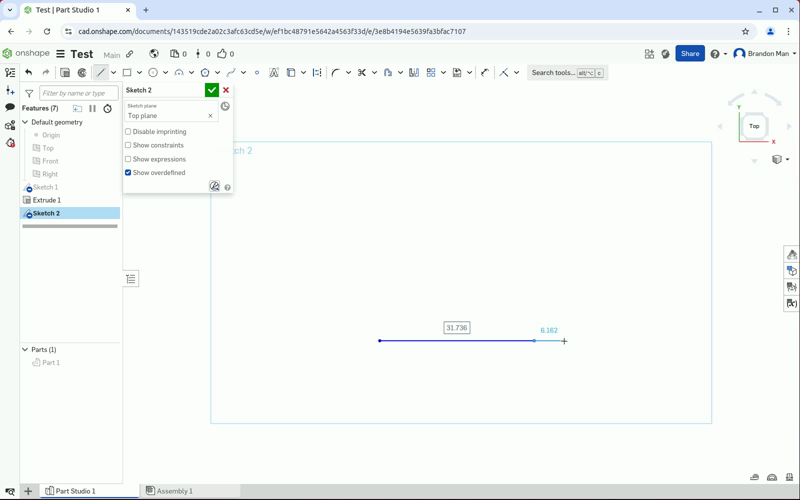
mouse_move(534, 327)
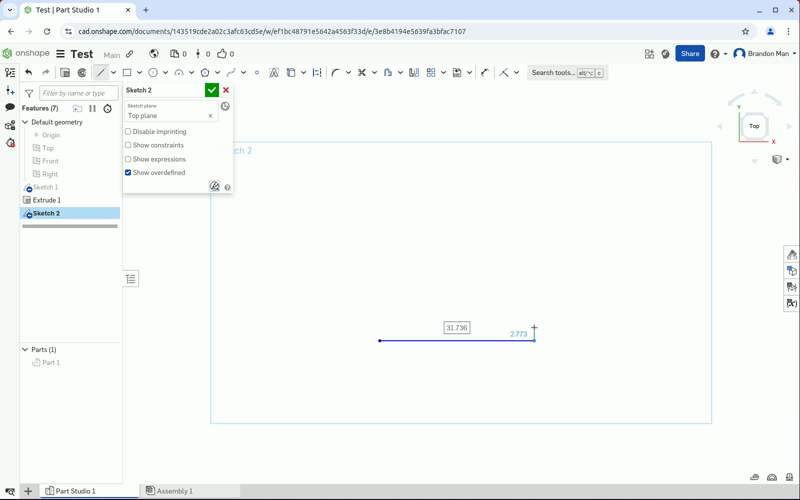
click(534, 327)
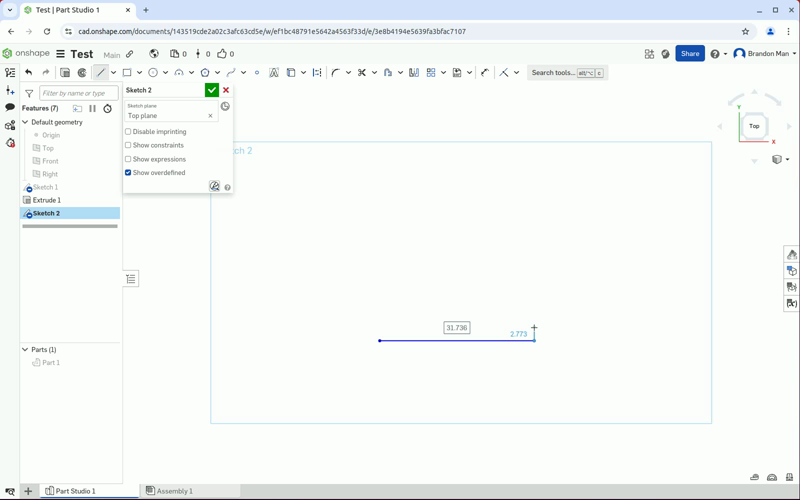
key_up(shift)
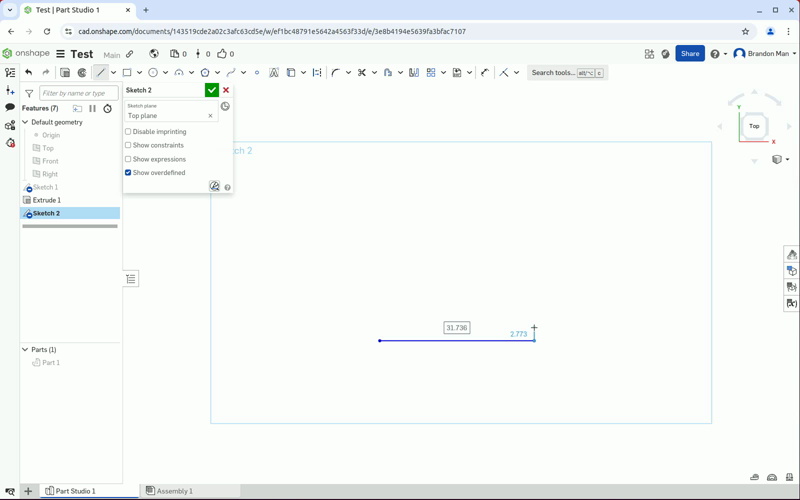
key_down(shift)
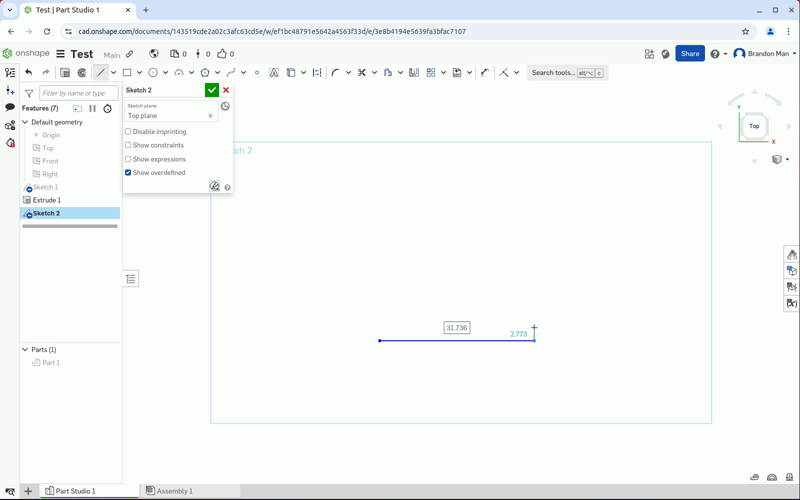
mouse_move(379, 327)
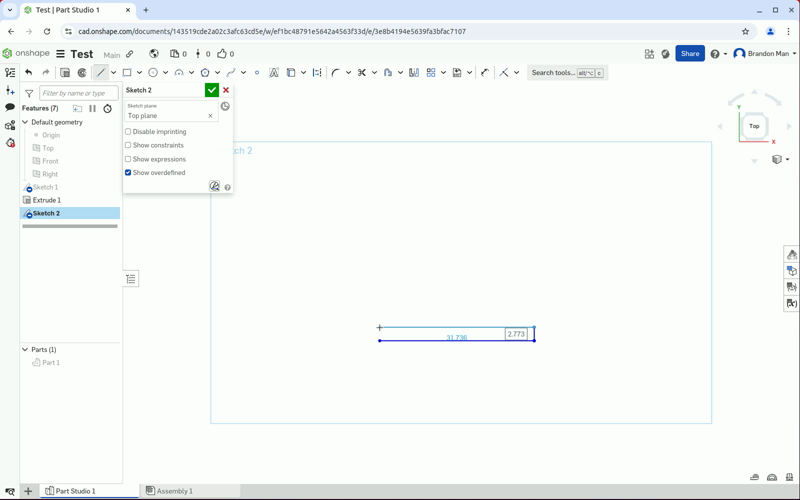
click(379, 327)
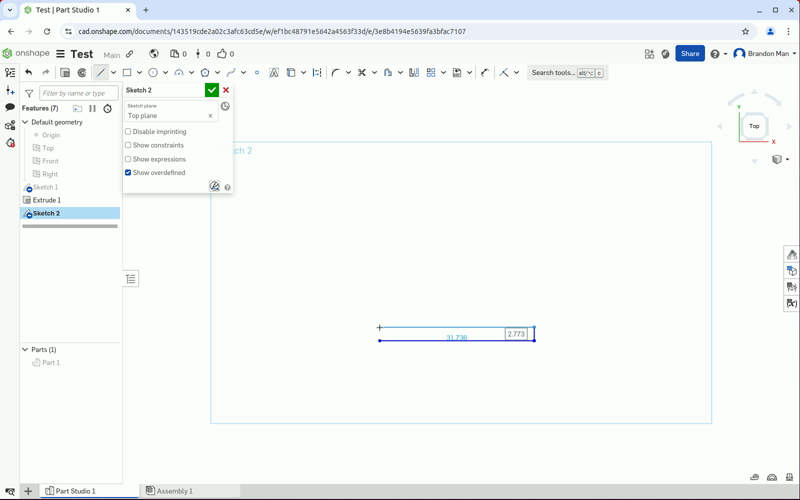
key_up(shift)
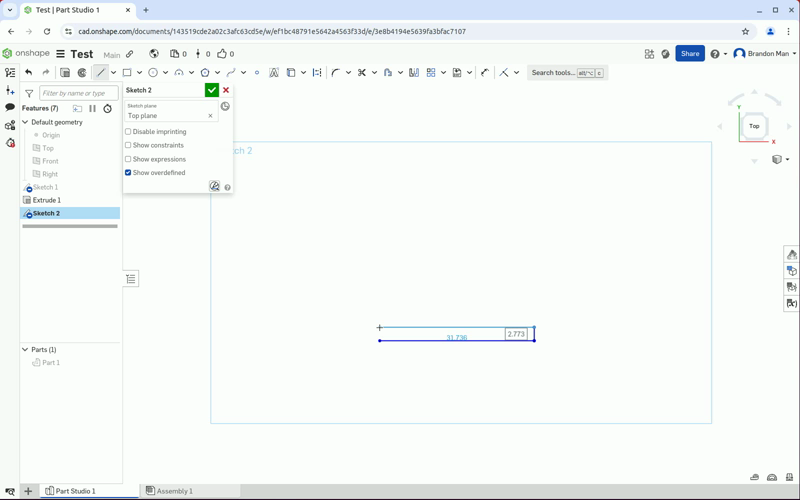
mouse_move(409, 327)
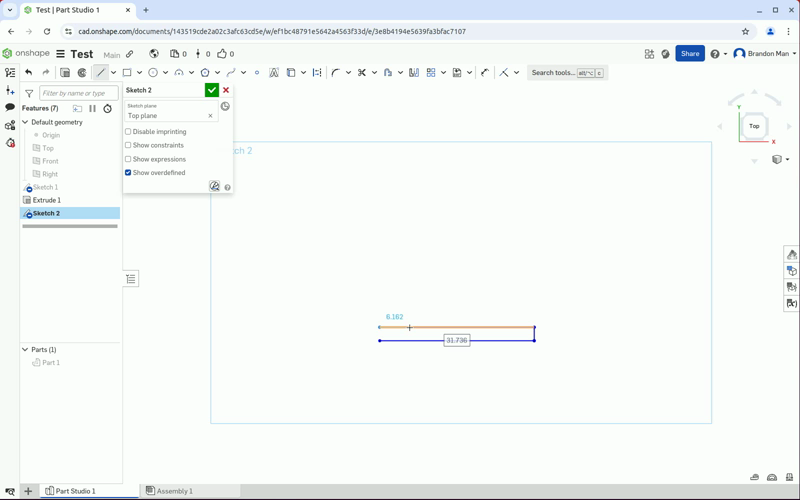
key_down(shift)
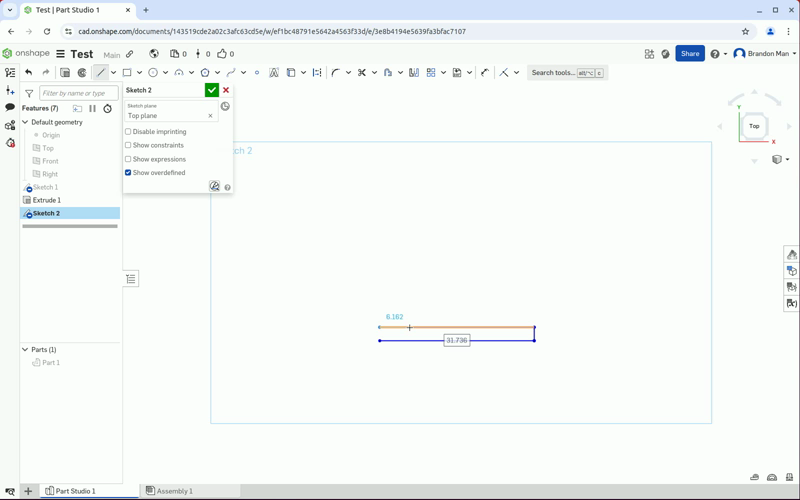
mouse_move(379, 340)
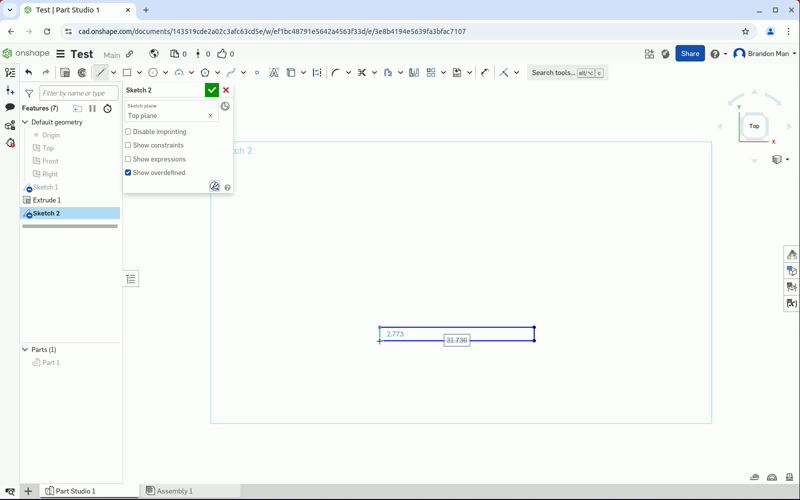
key_up(shift)
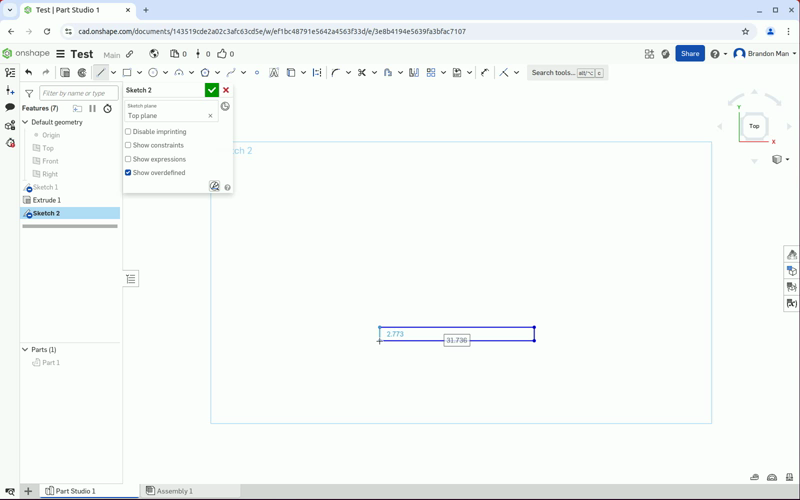
click(379, 340)
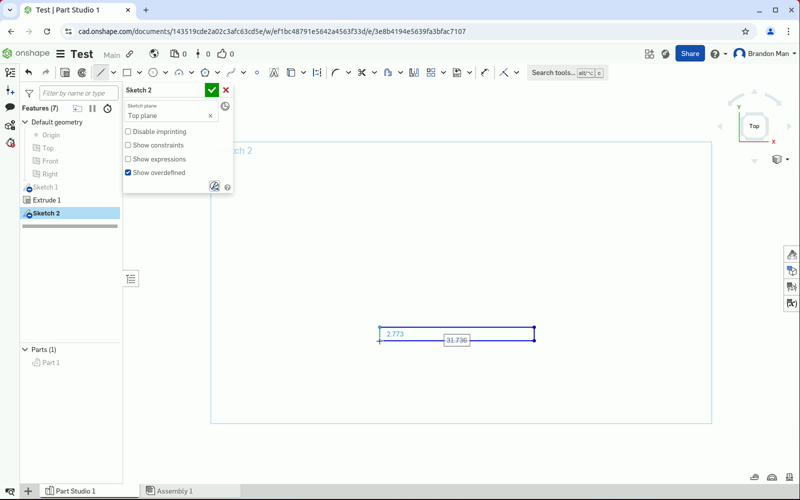
key(esc)
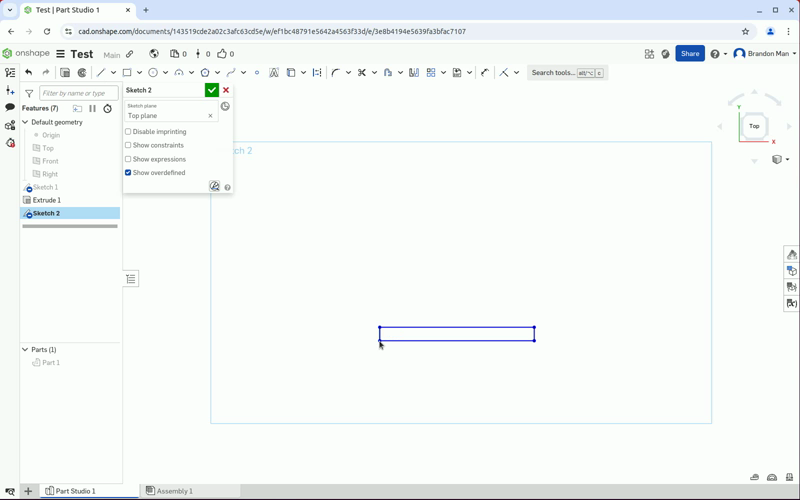
mouse_move(478, 332)
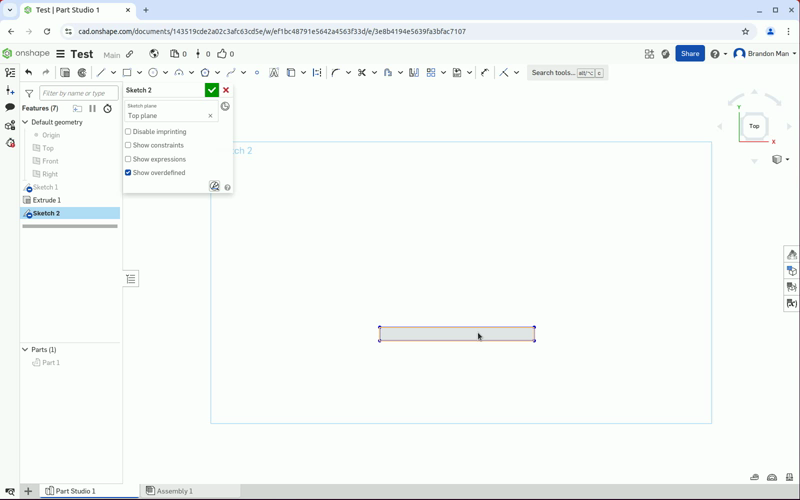
click(478, 332)
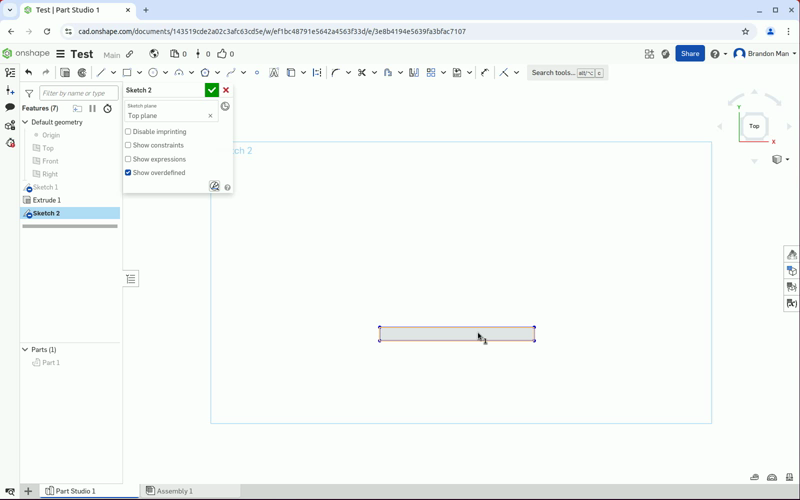
mouse_move(73, 352)
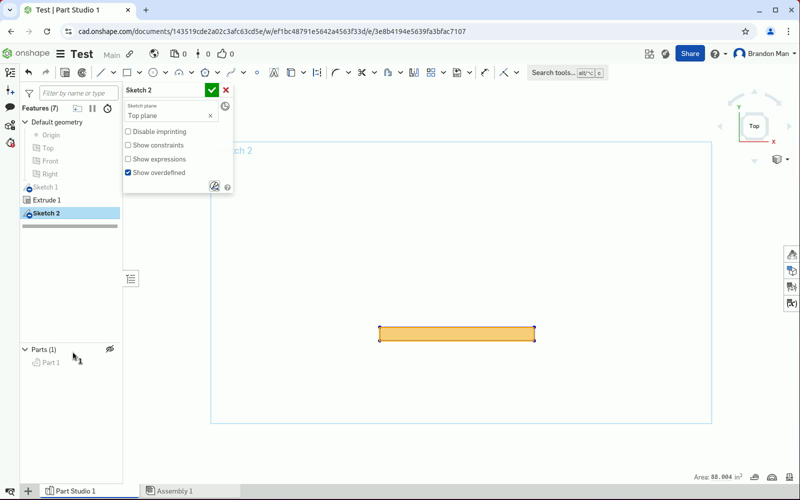
key(shift+y)
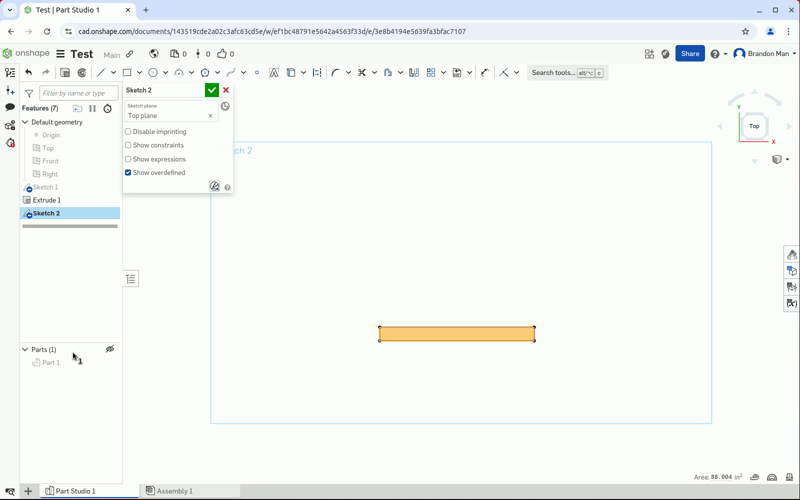
key(shift+e)
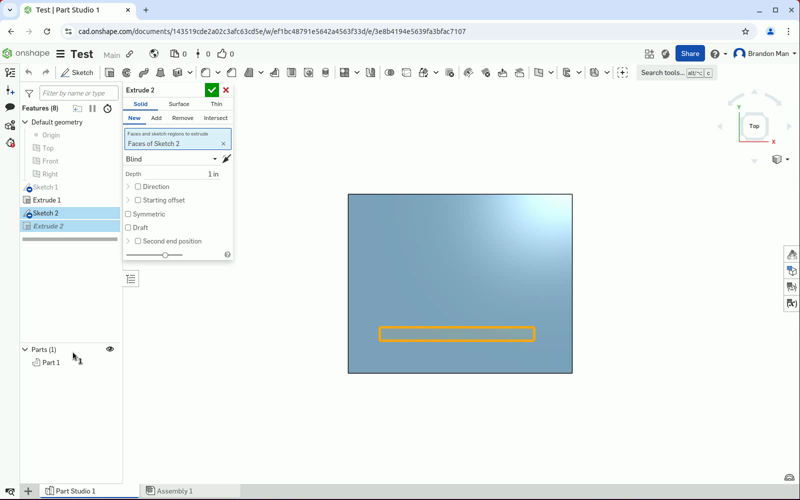
mouse_move(143, 106)
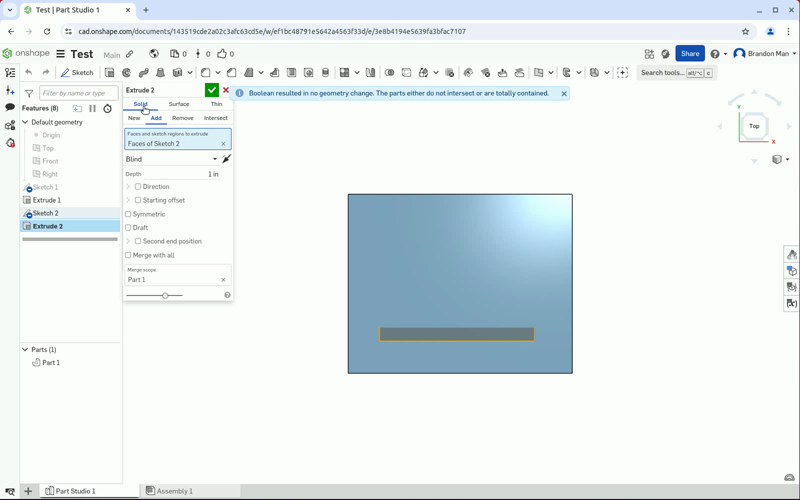
click(143, 106)
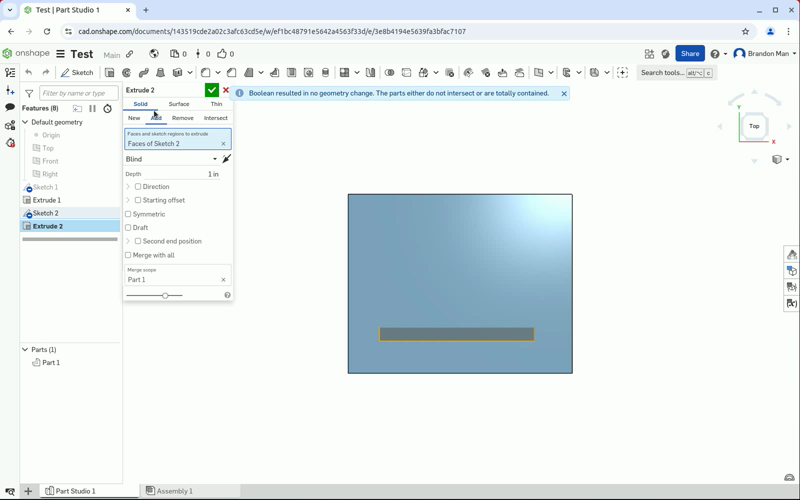
mouse_move(186, 120)
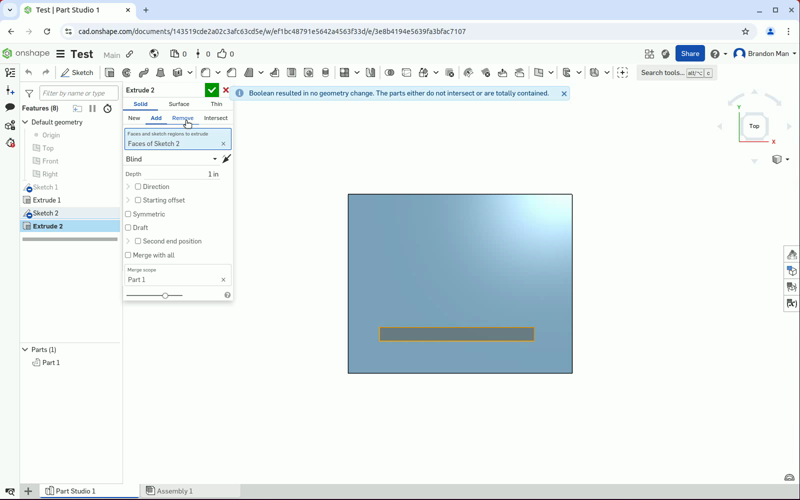
click(186, 120)
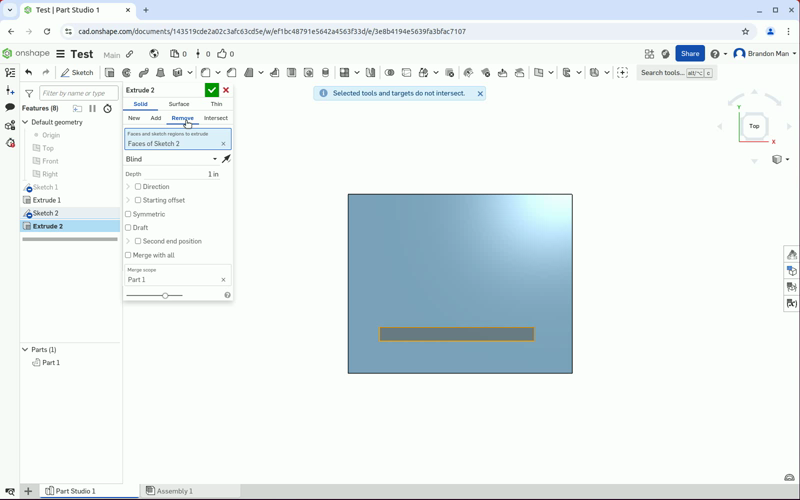
key(tab, 4)
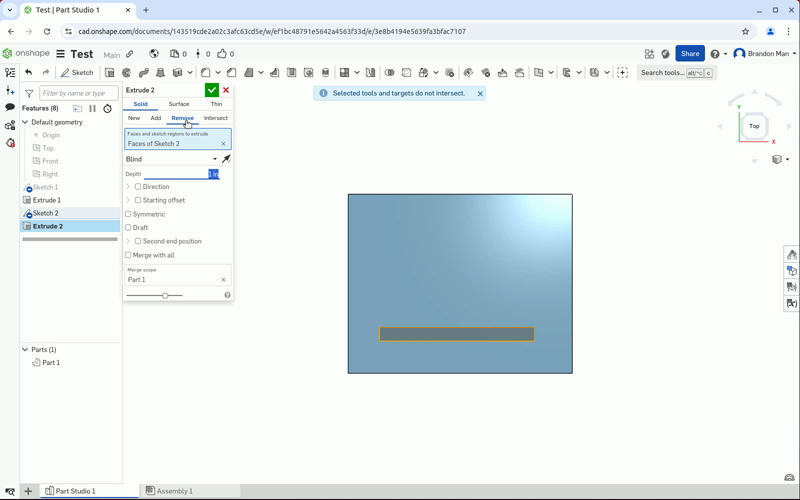
text(-1.204)
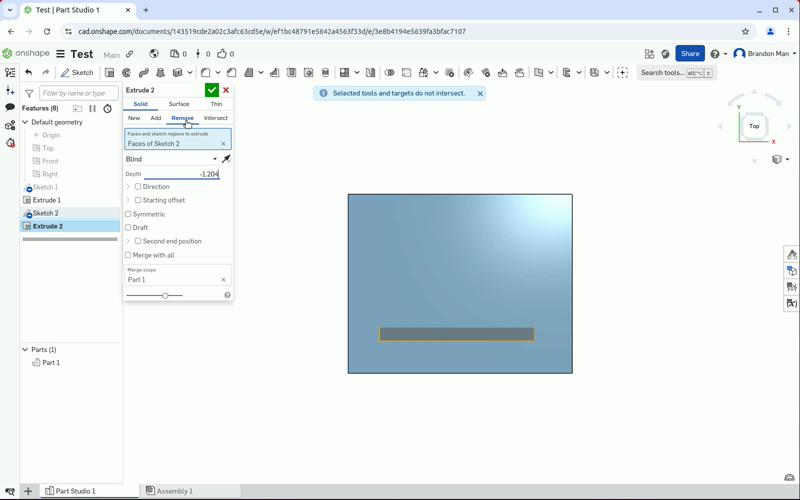
key(tab, 6)
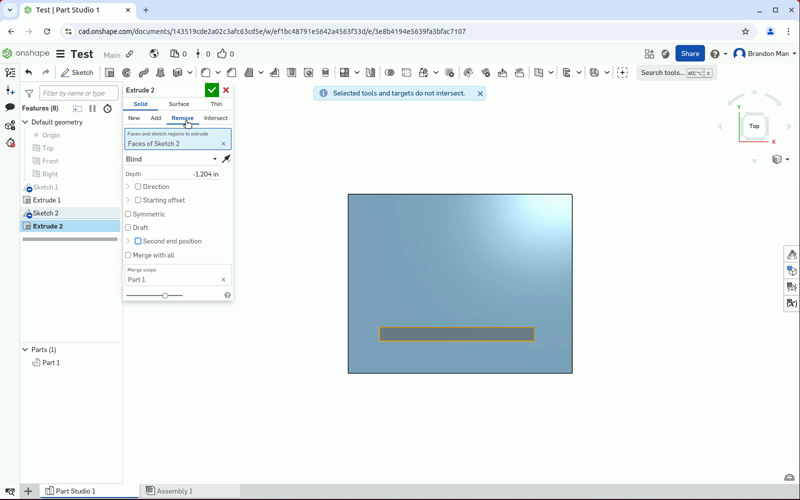
key(space)
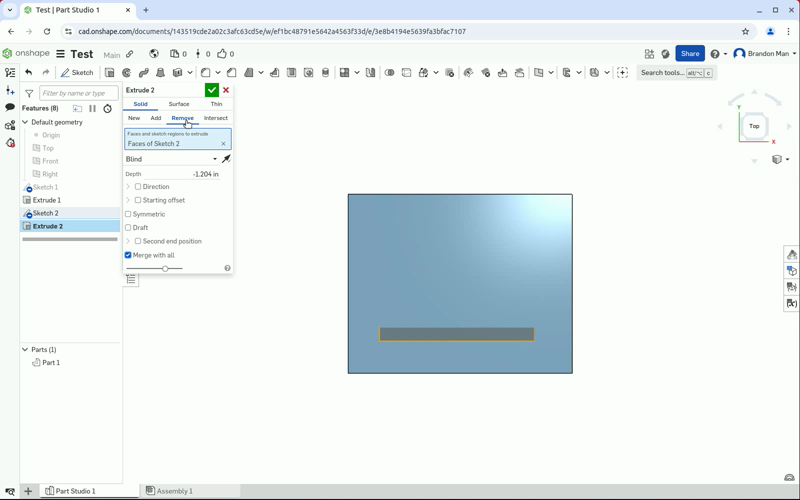
key(enter)
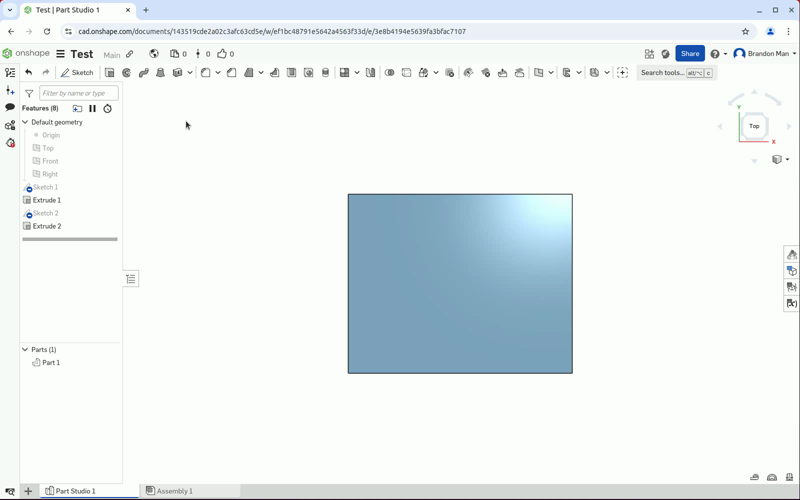
key(shift+h)
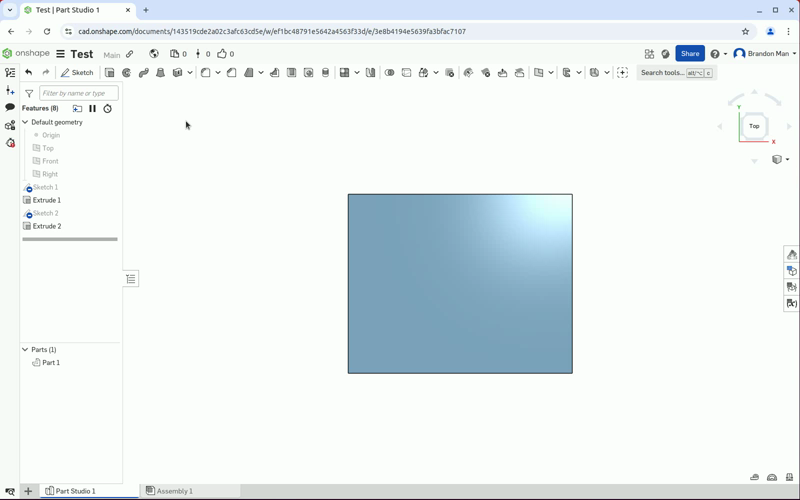
key(shift+h)
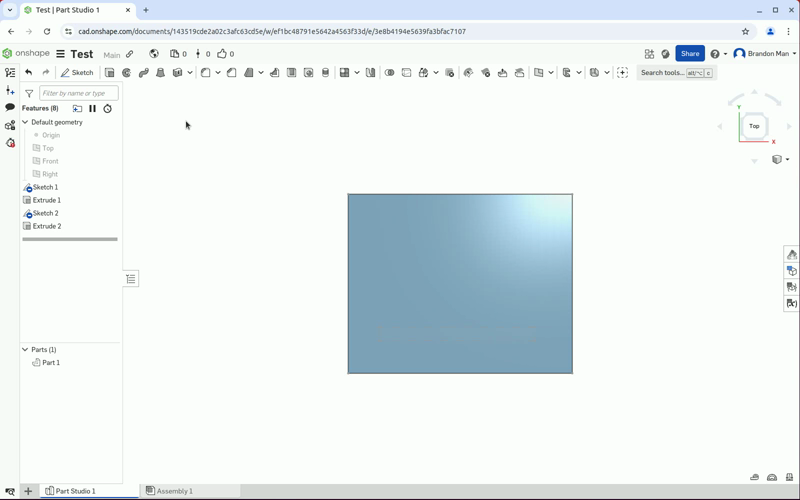
key(shift+7)
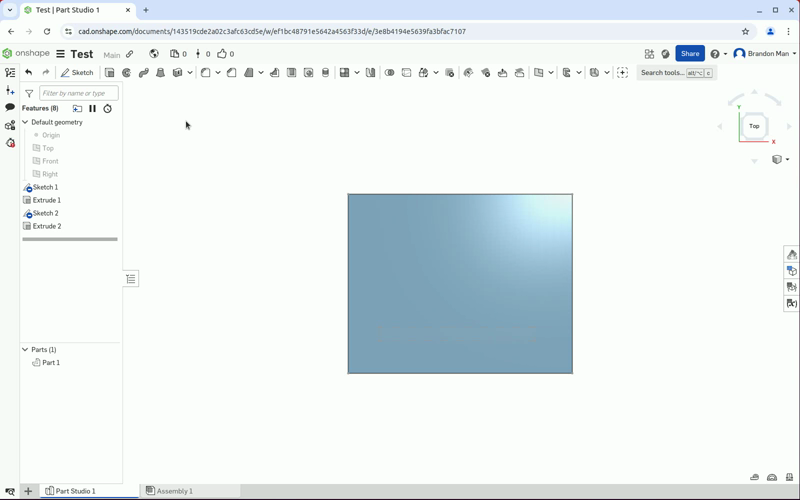
key(up, 3)
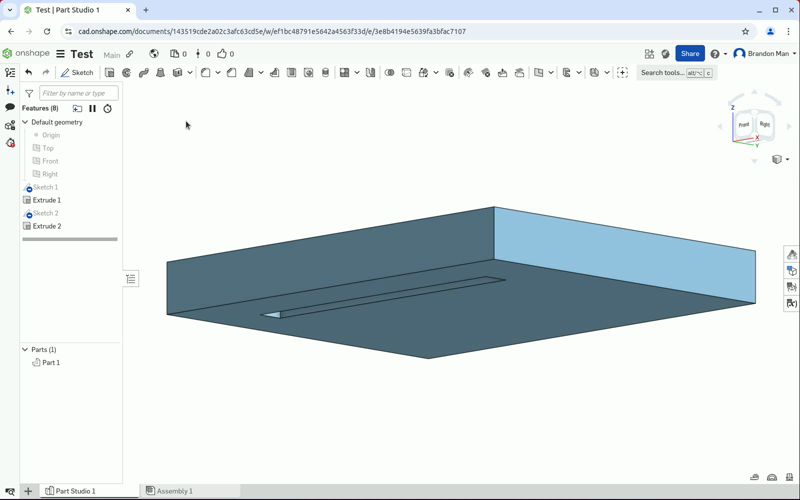
key(left, 3)
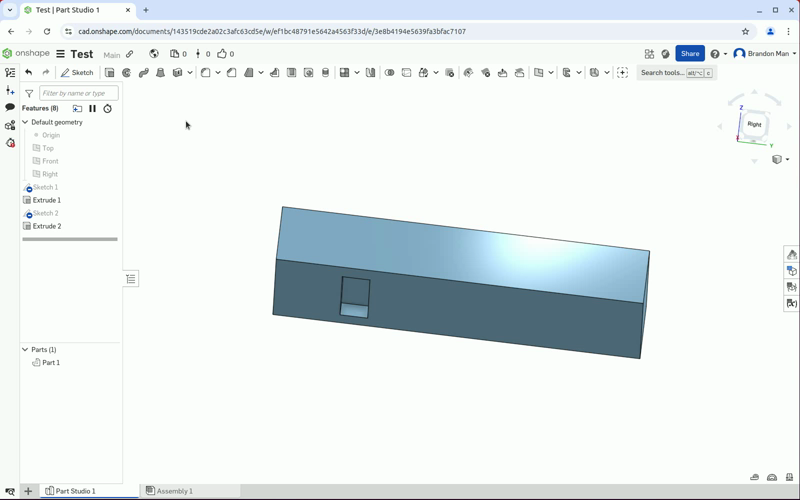
key(right, 3)
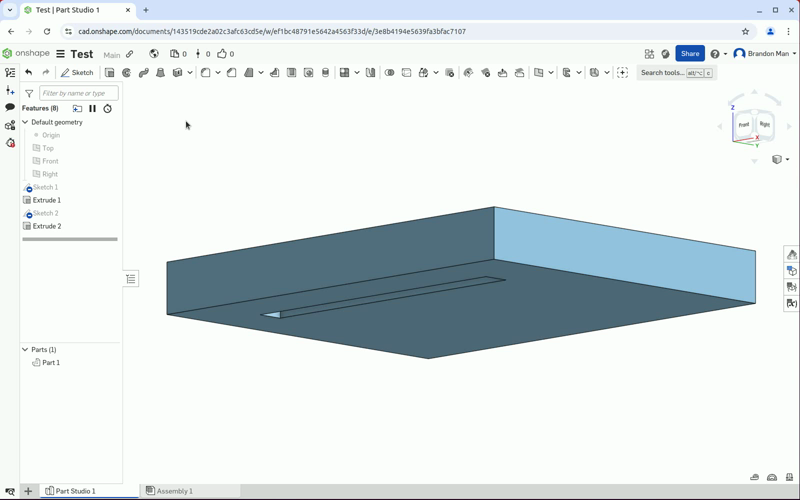
key(down, 3)
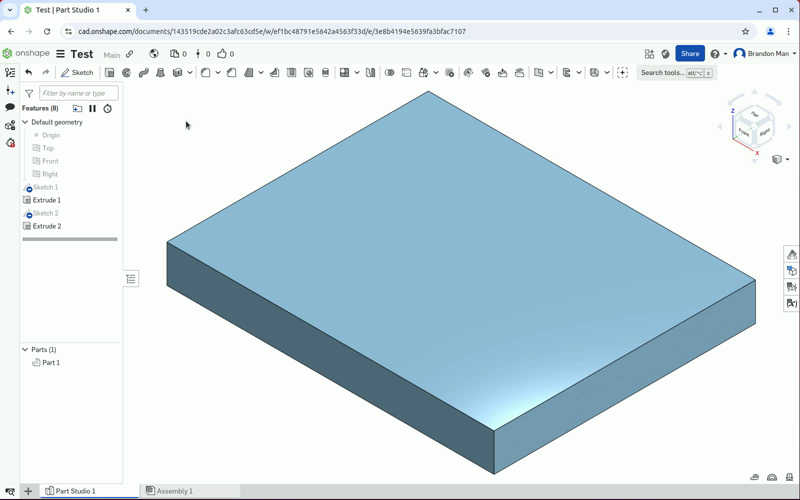
mouse_move(73, 189)
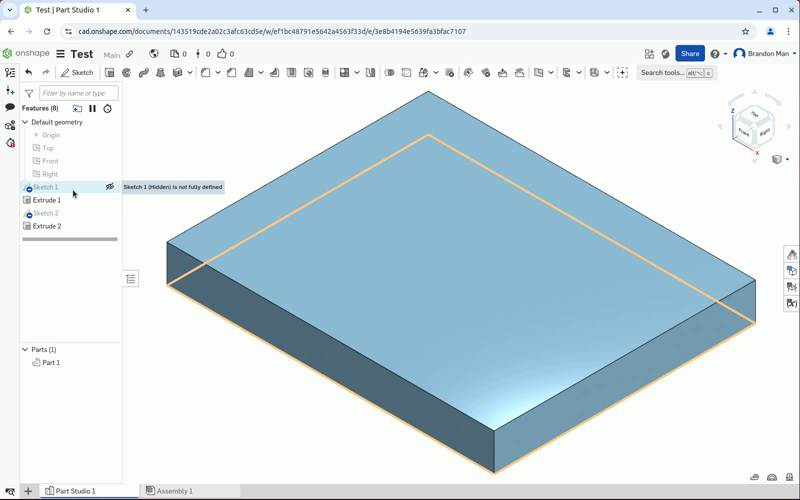
click(73, 189)